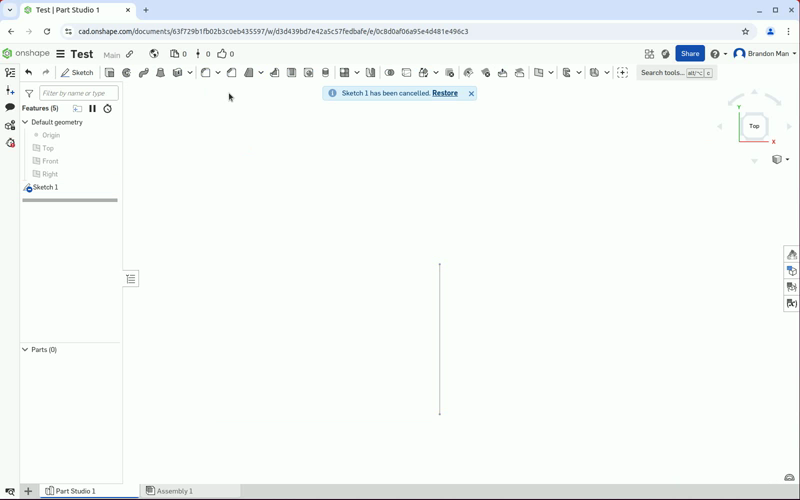
key(shift+h)
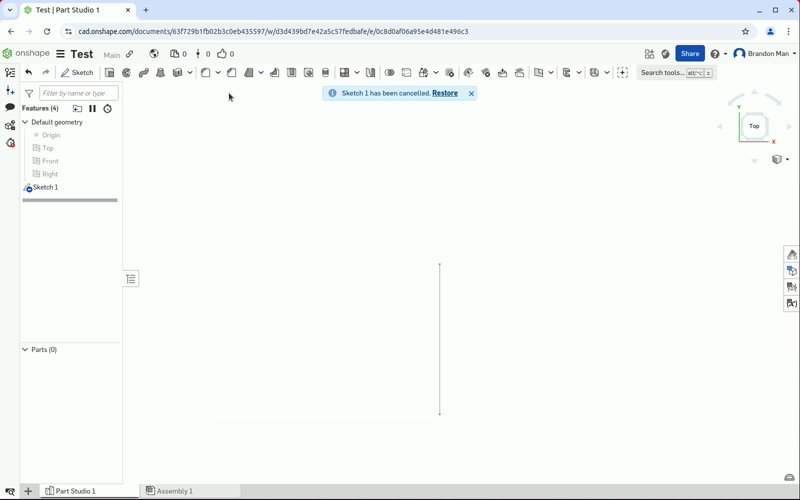
key(shift+s)
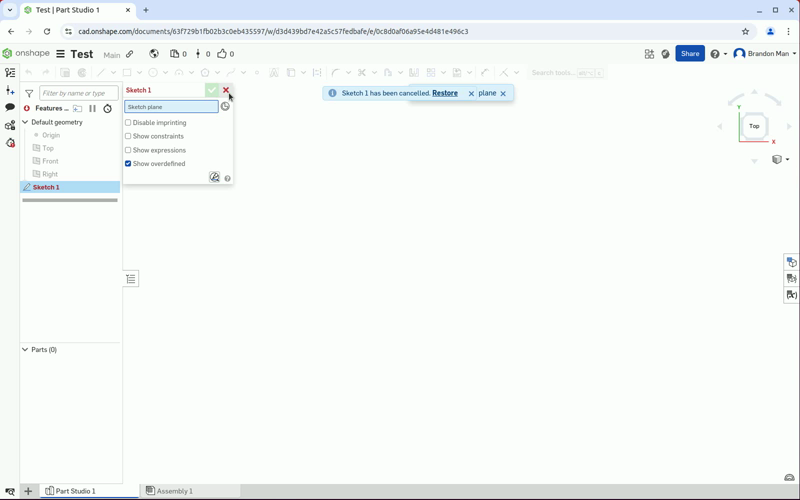
mouse_move(73, 150)
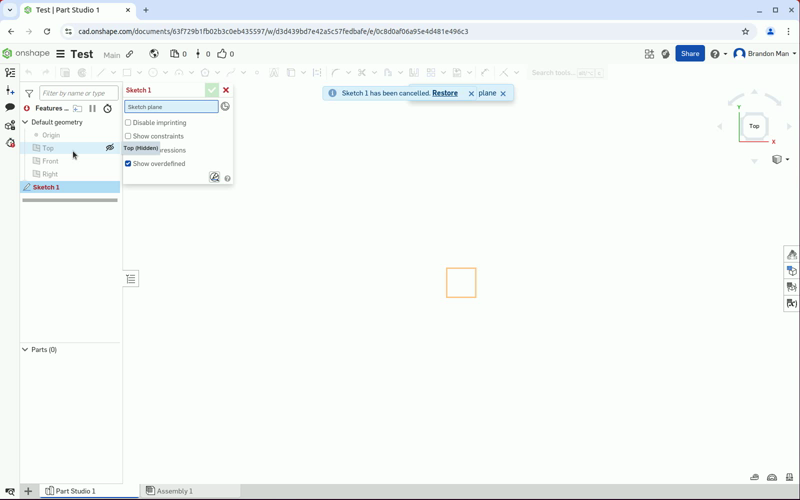
click(73, 150)
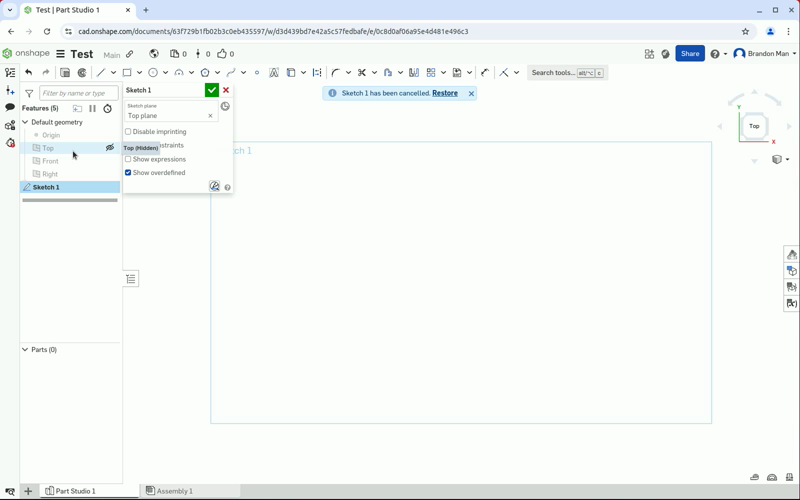
mouse_move(73, 352)
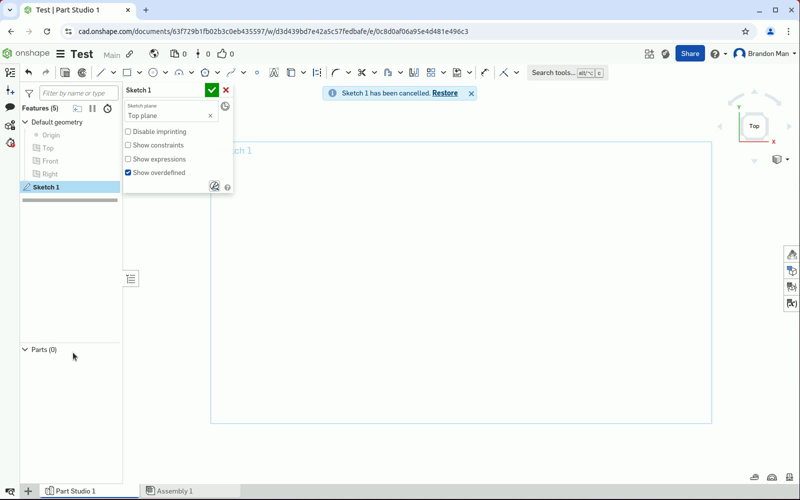
key(y)
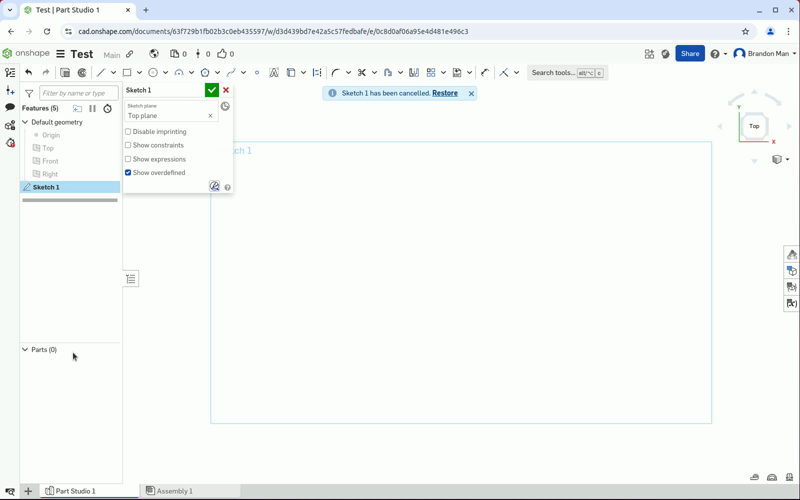
key(l)
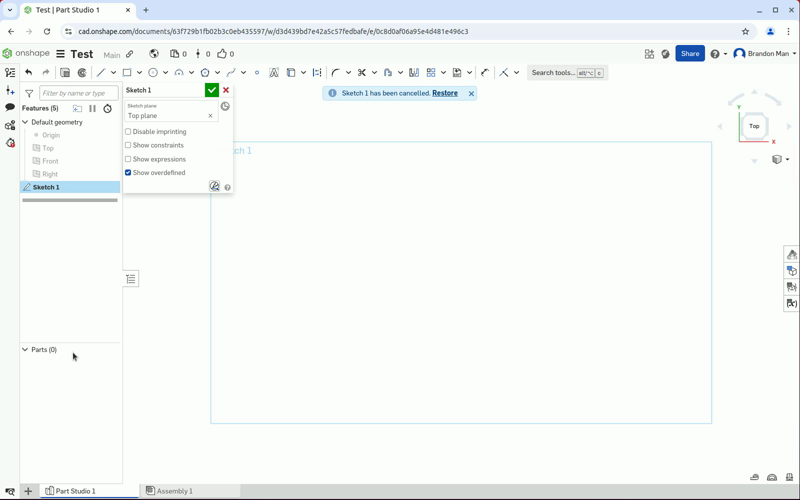
key_down(shift)
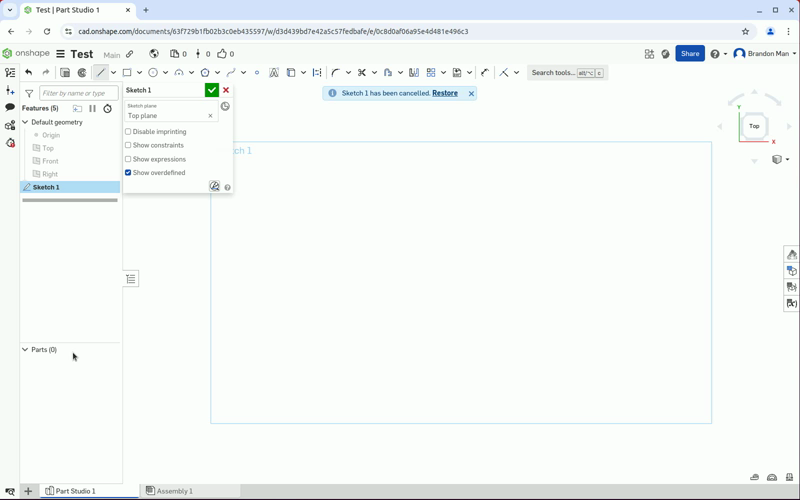
mouse_move(460, 304)
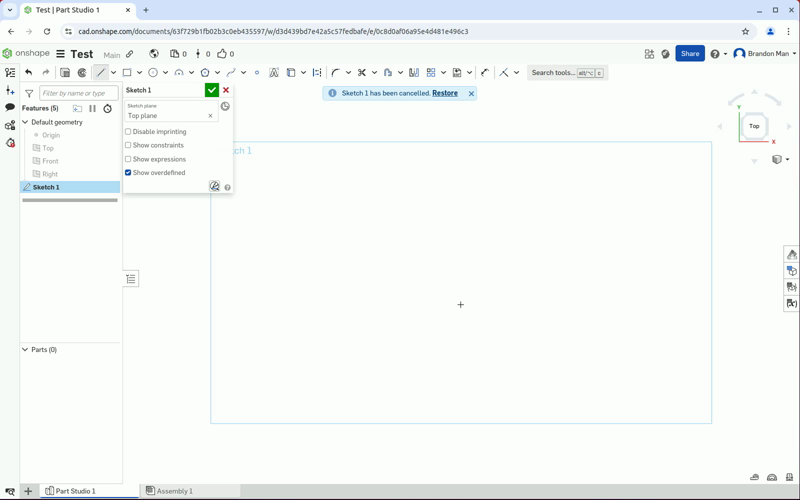
click(460, 304)
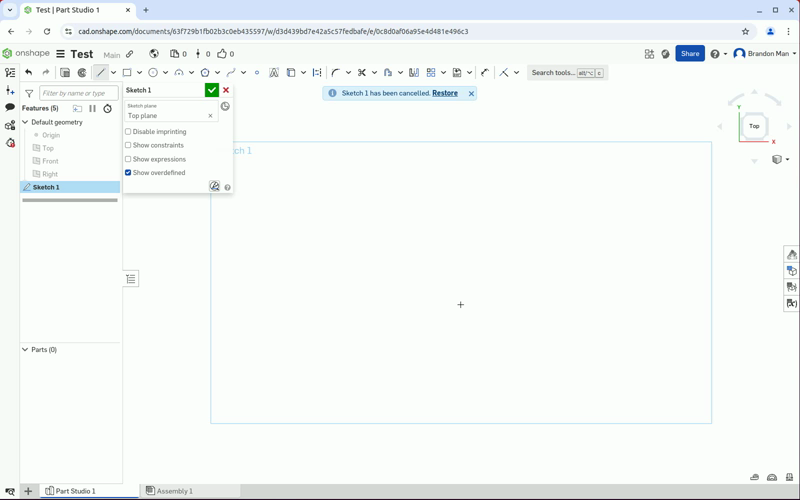
key_up(shift)
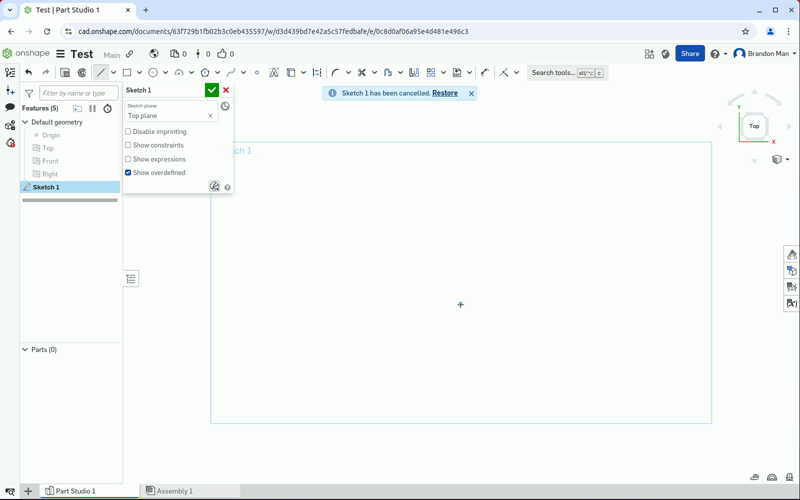
key_down(shift)
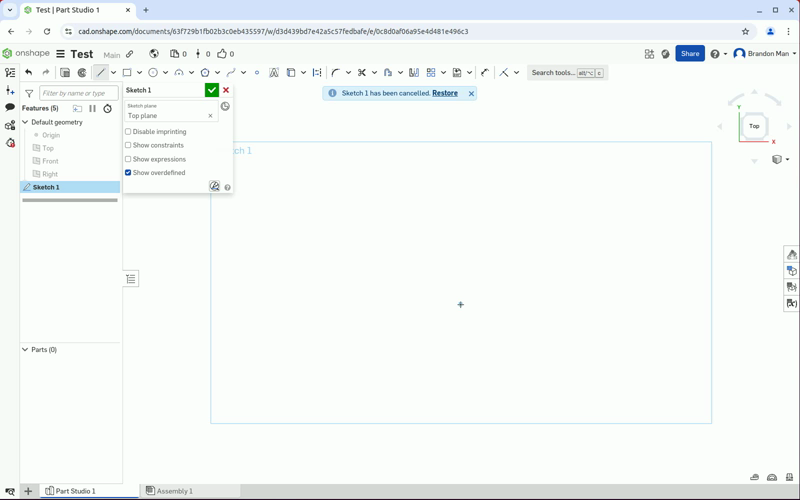
mouse_move(561, 304)
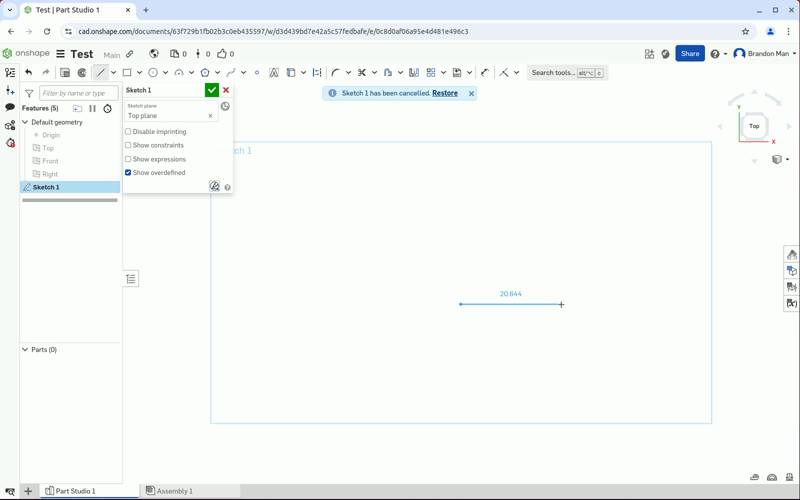
click(561, 304)
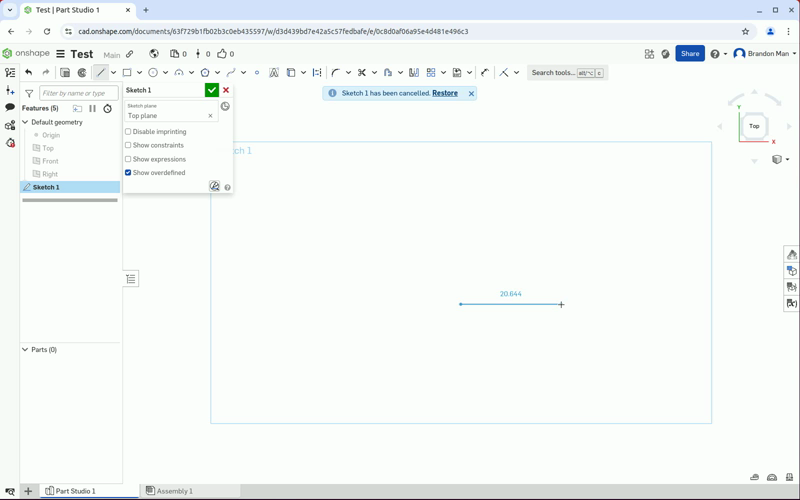
key_up(shift)
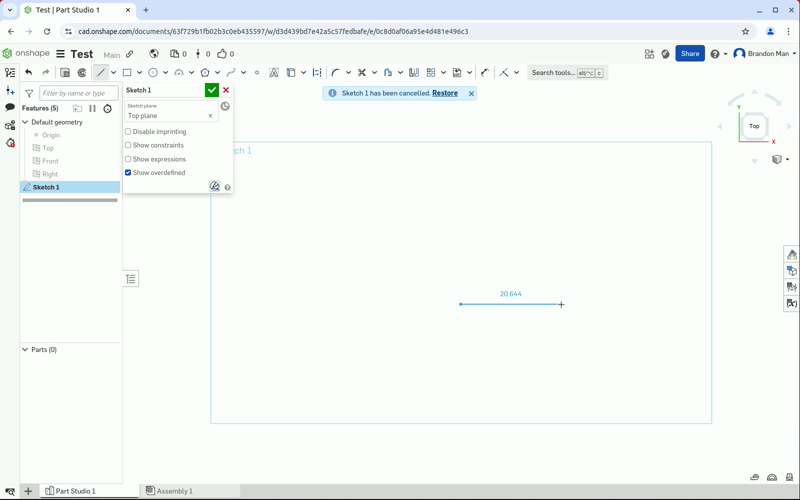
key_down(shift)
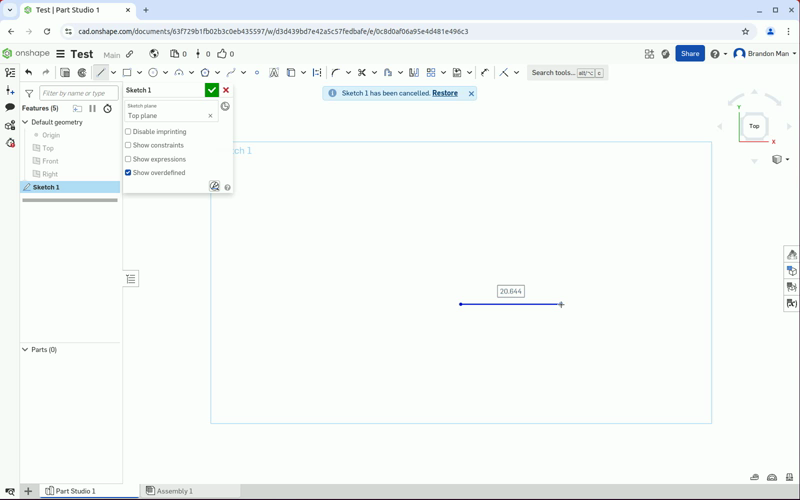
mouse_move(589, 304)
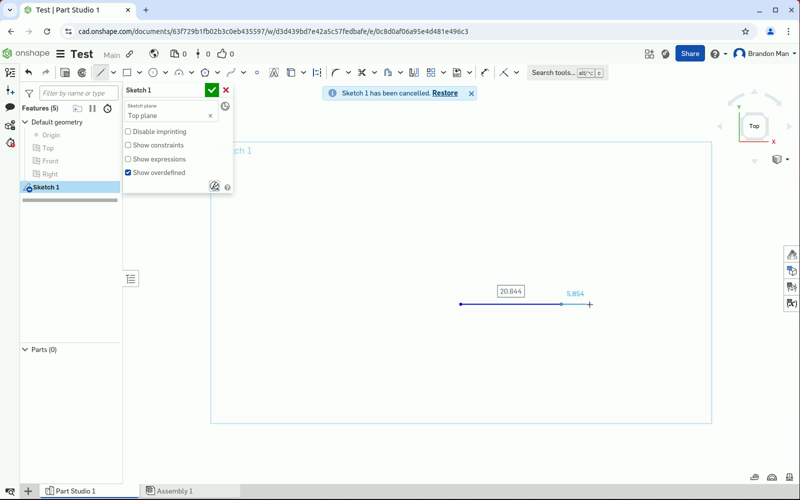
mouse_move(561, 348)
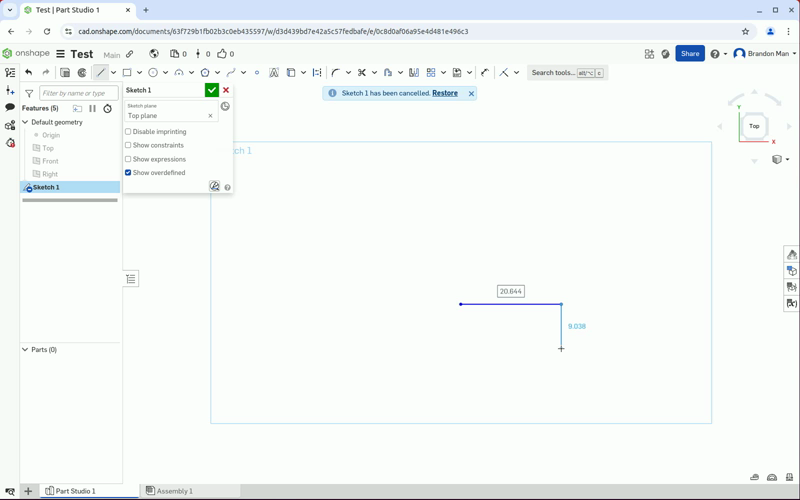
click(561, 348)
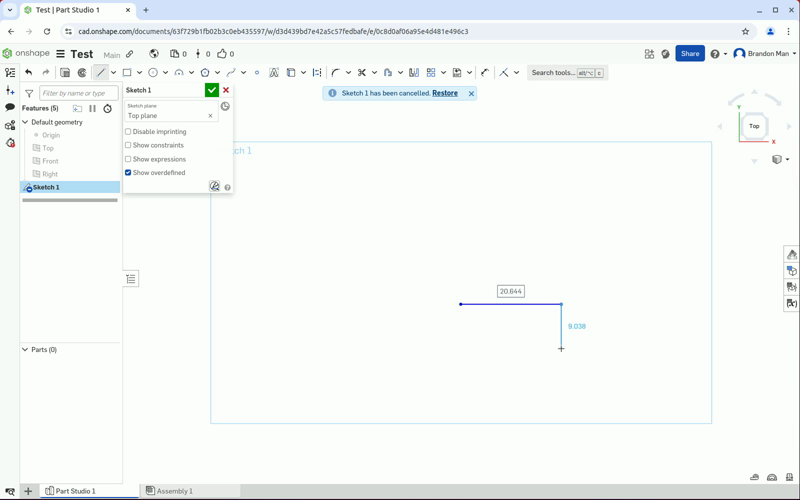
key_up(shift)
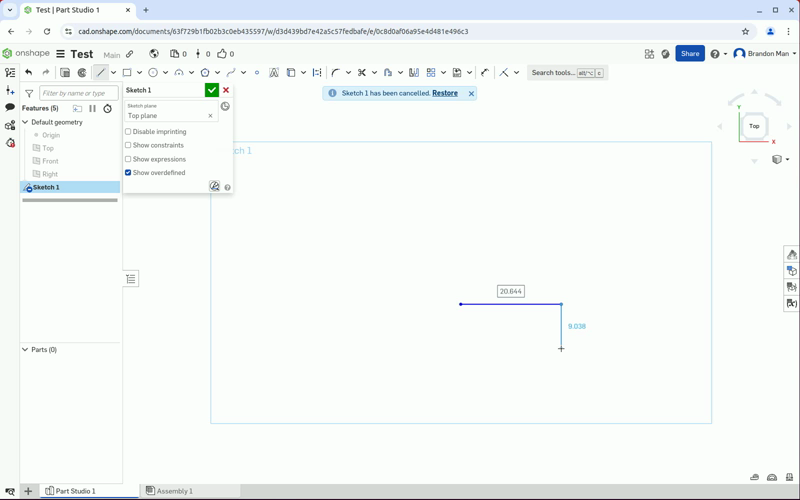
key_down(shift)
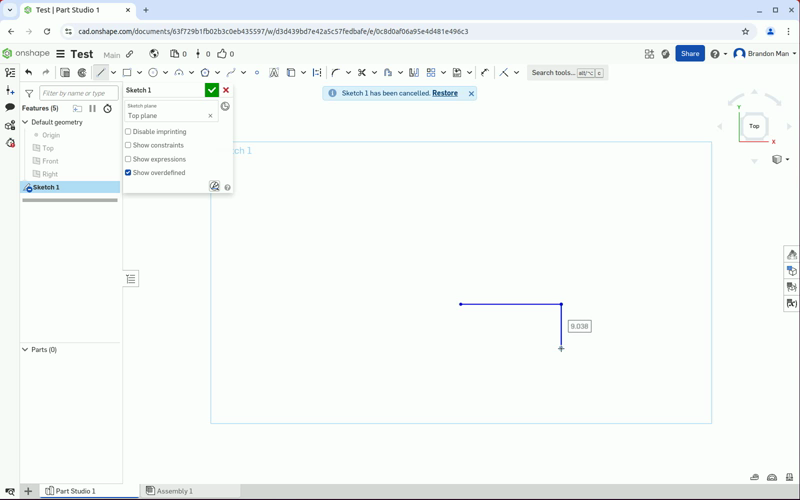
mouse_move(589, 348)
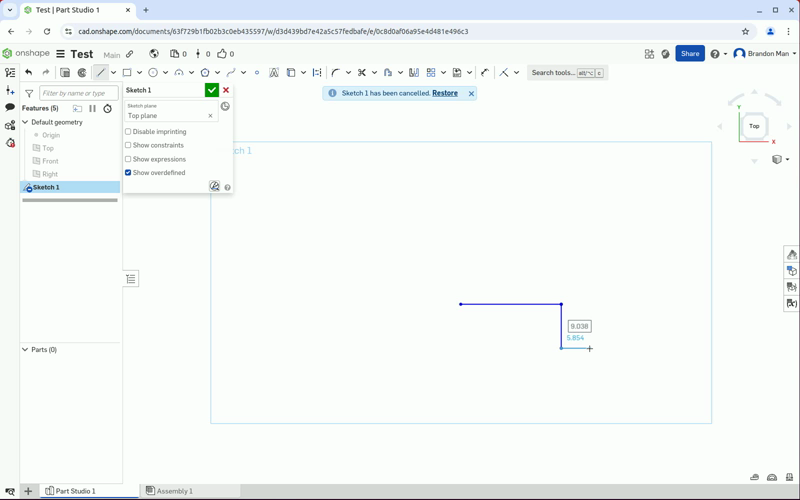
mouse_move(573, 348)
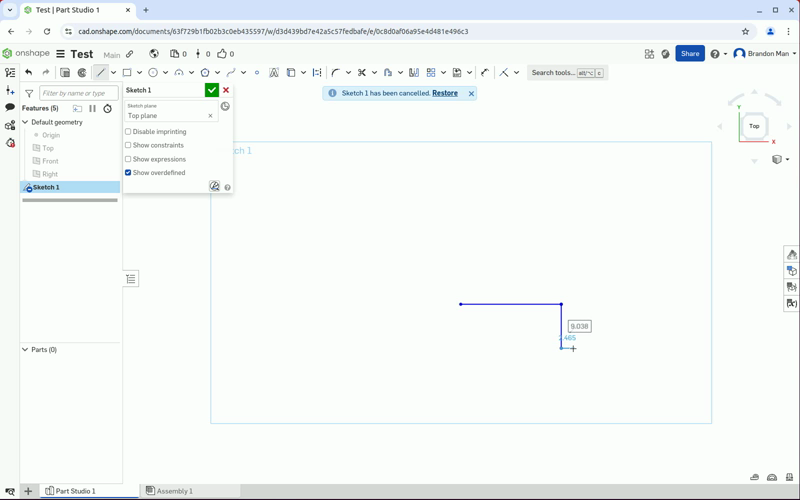
click(573, 348)
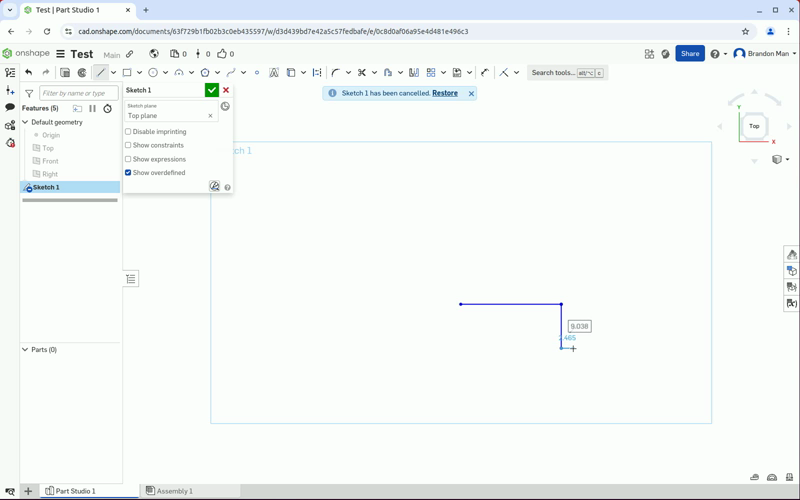
key_up(shift)
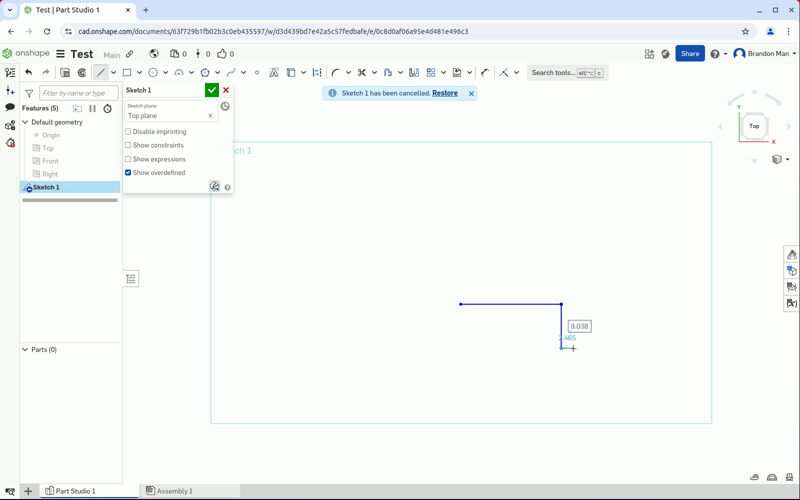
key_down(shift)
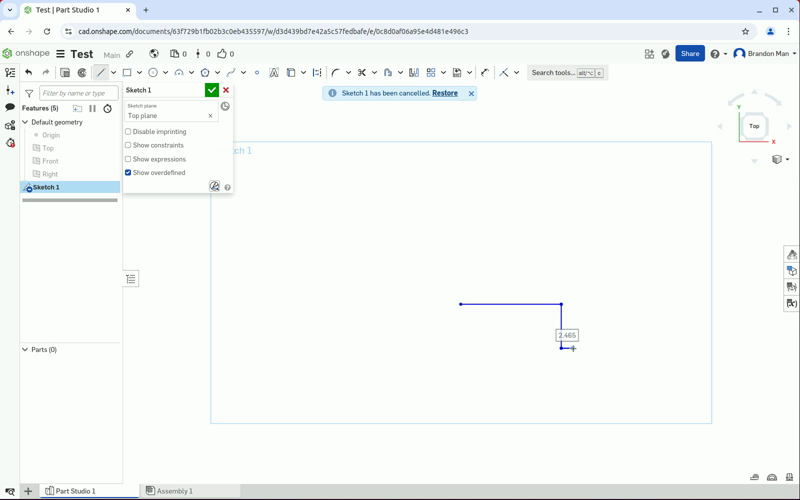
mouse_move(589, 348)
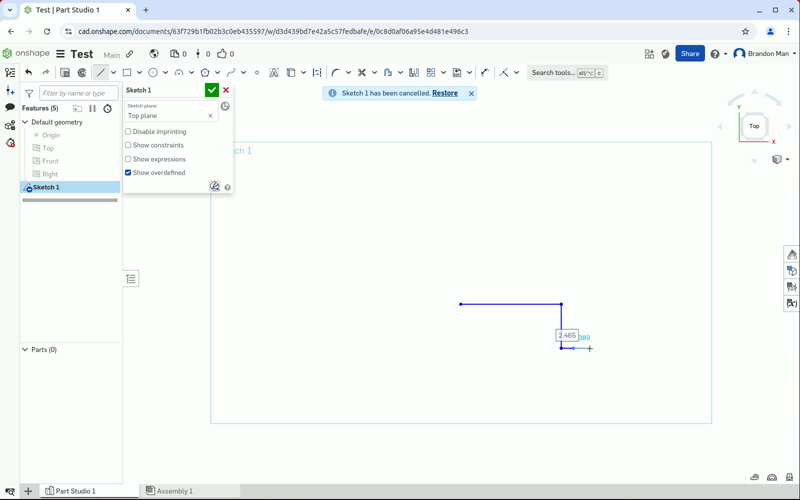
mouse_move(573, 304)
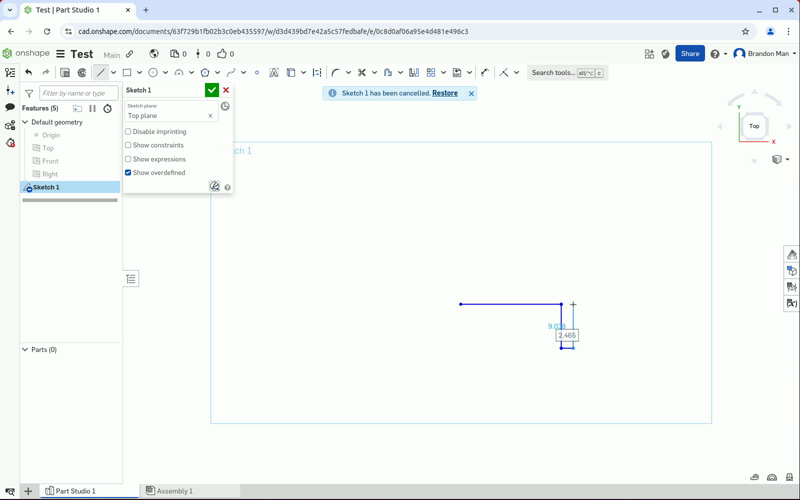
click(573, 304)
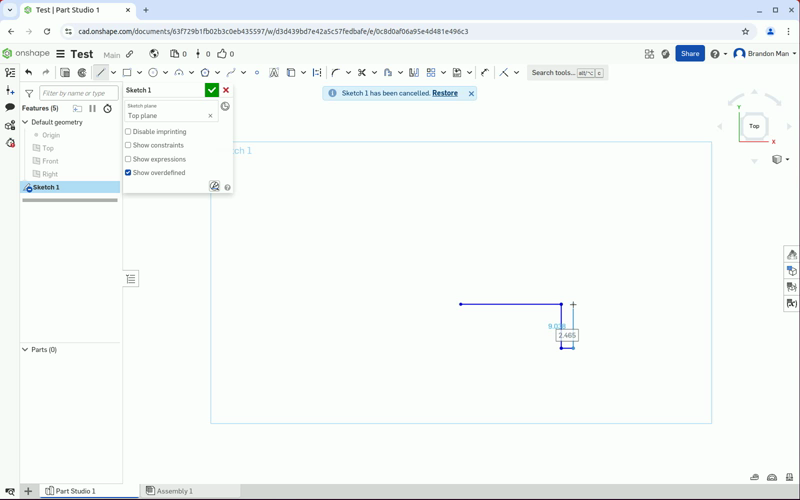
key_up(shift)
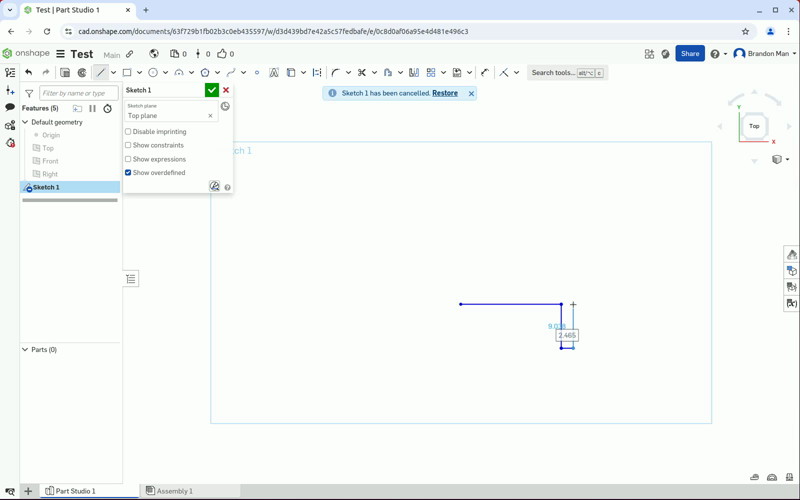
key_down(shift)
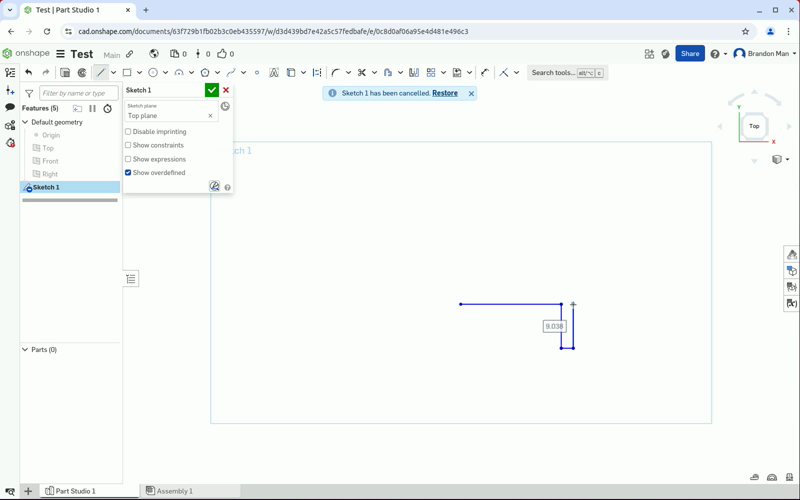
mouse_move(589, 304)
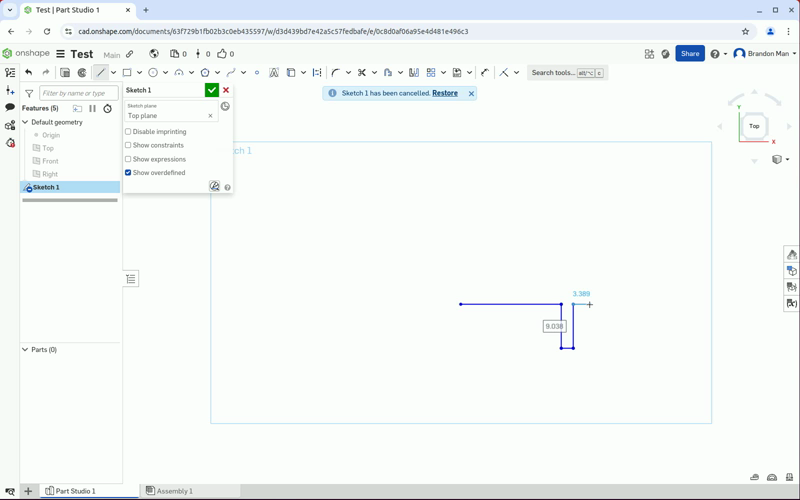
mouse_move(573, 282)
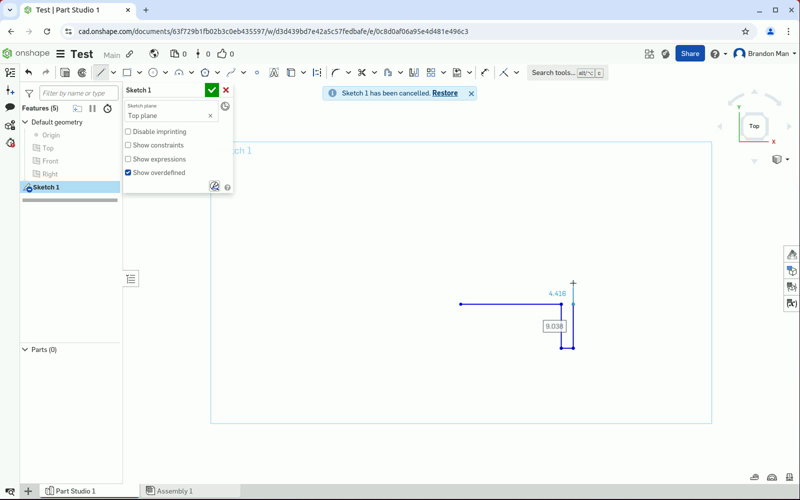
click(573, 282)
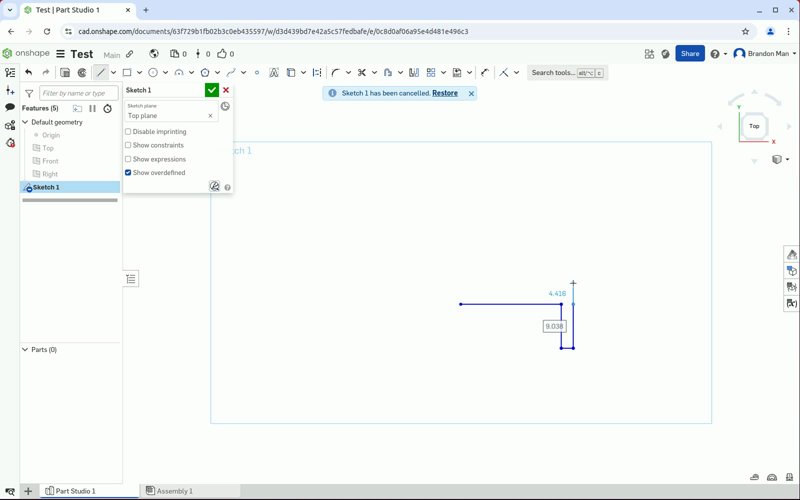
key_up(shift)
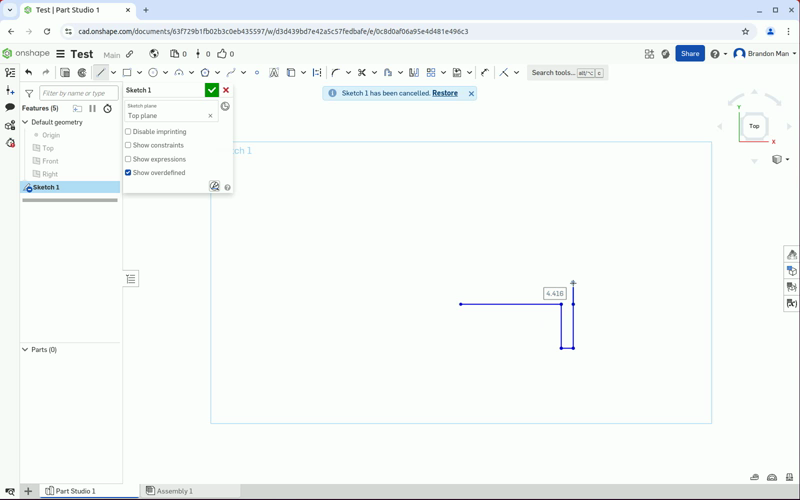
key_down(shift)
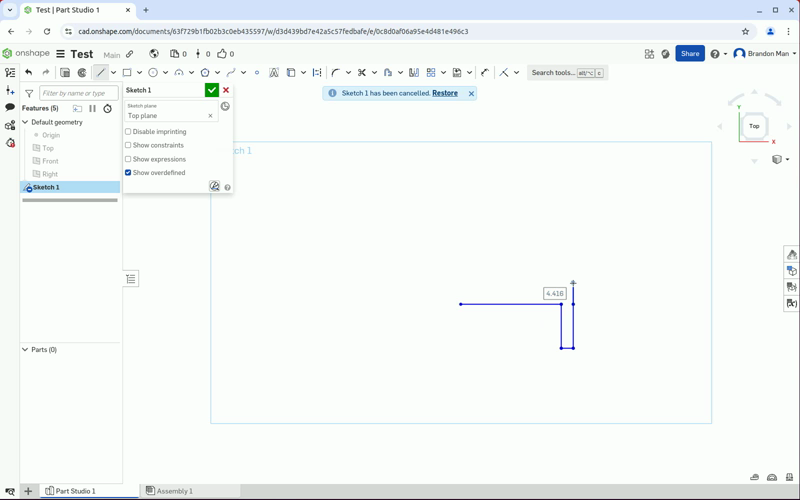
mouse_move(501, 282)
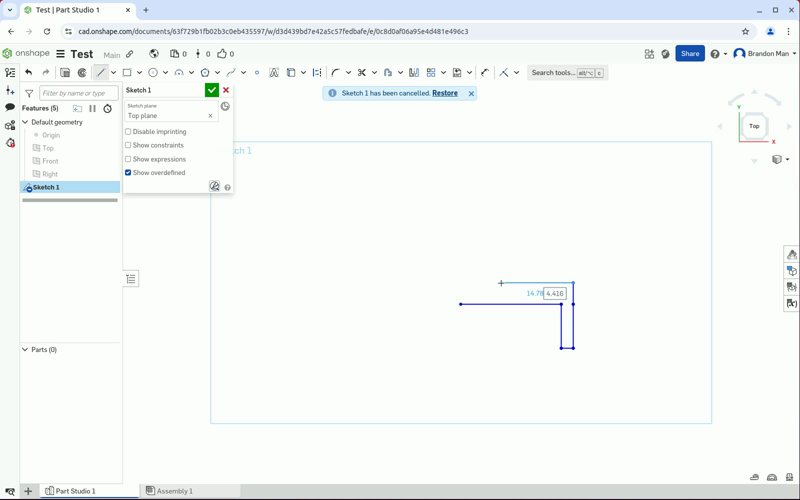
click(501, 282)
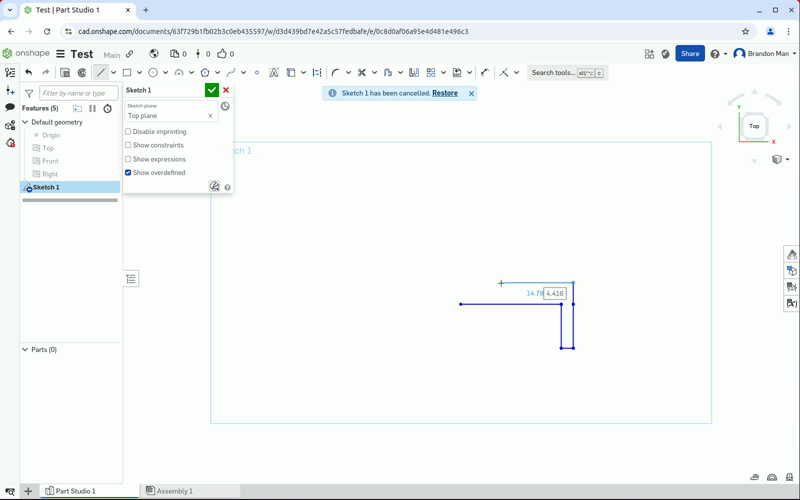
key_up(shift)
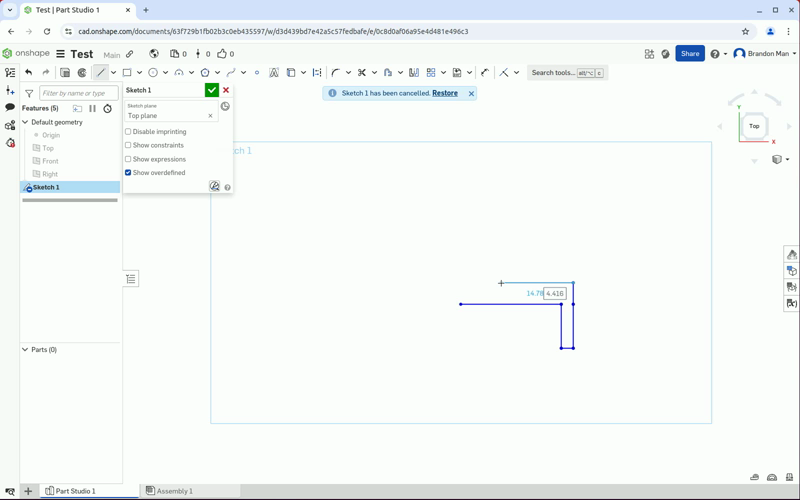
key_down(shift)
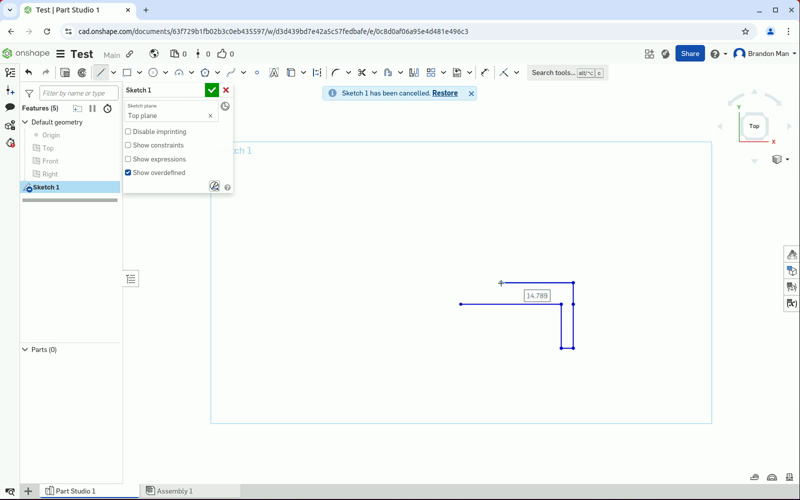
mouse_move(531, 282)
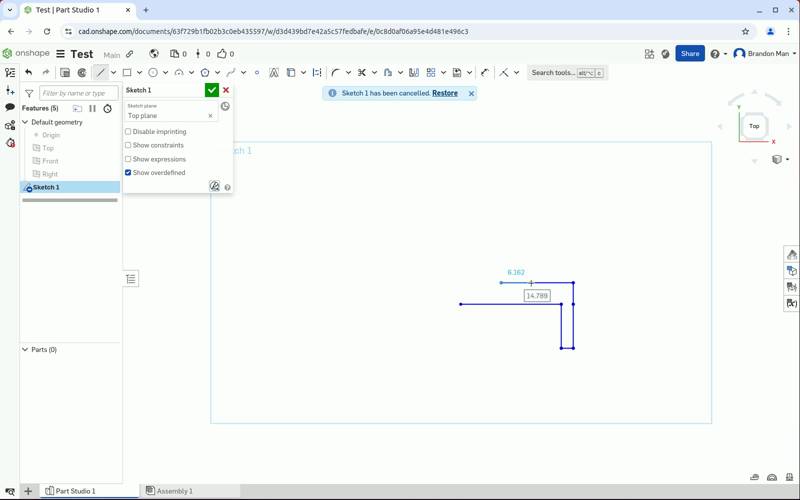
mouse_move(501, 223)
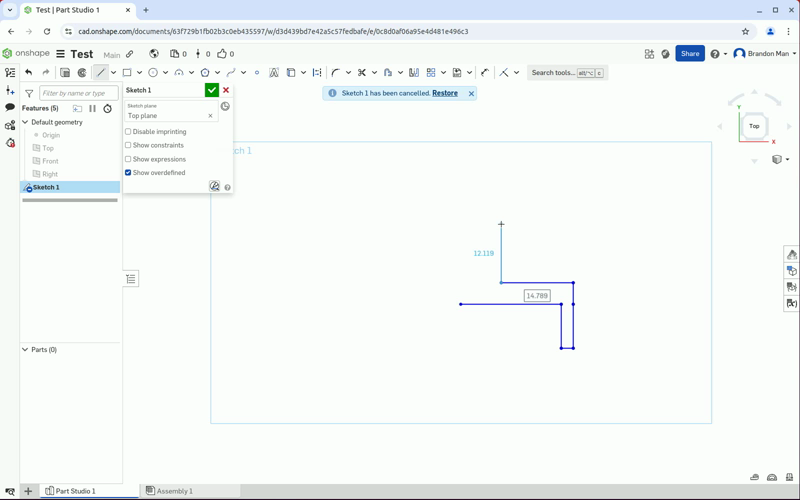
click(501, 223)
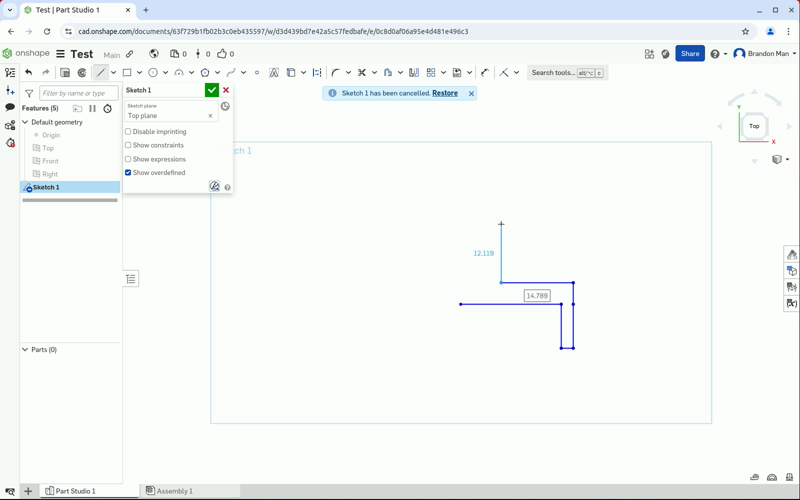
key_up(shift)
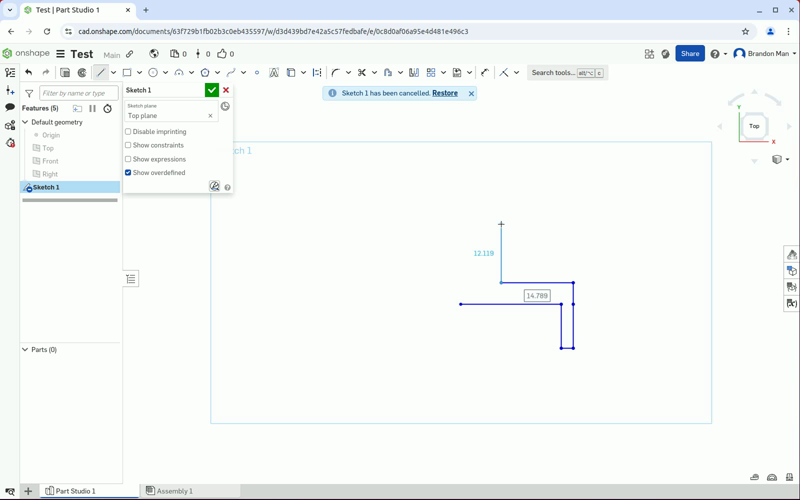
key_down(shift)
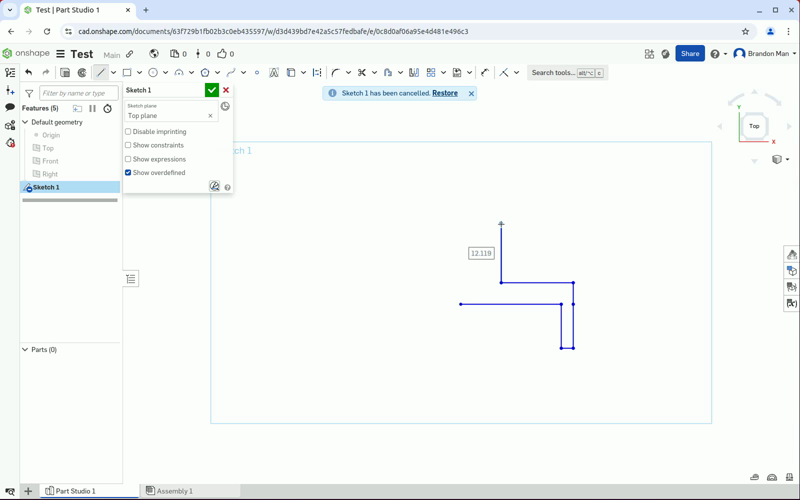
mouse_move(531, 223)
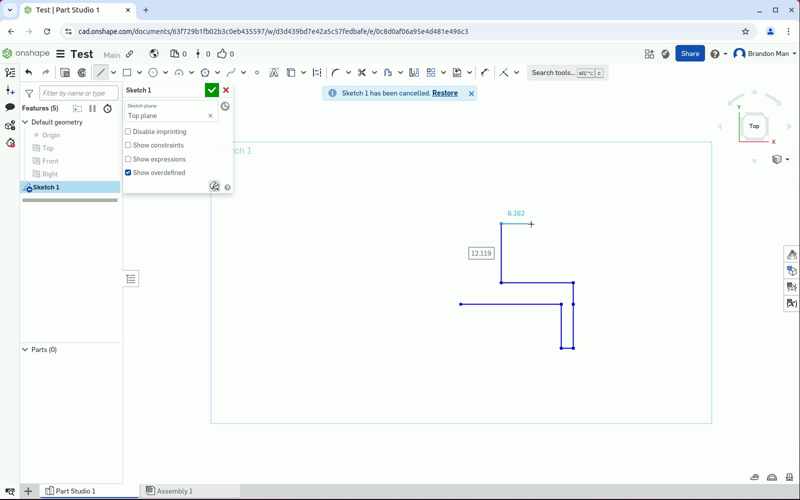
mouse_move(460, 223)
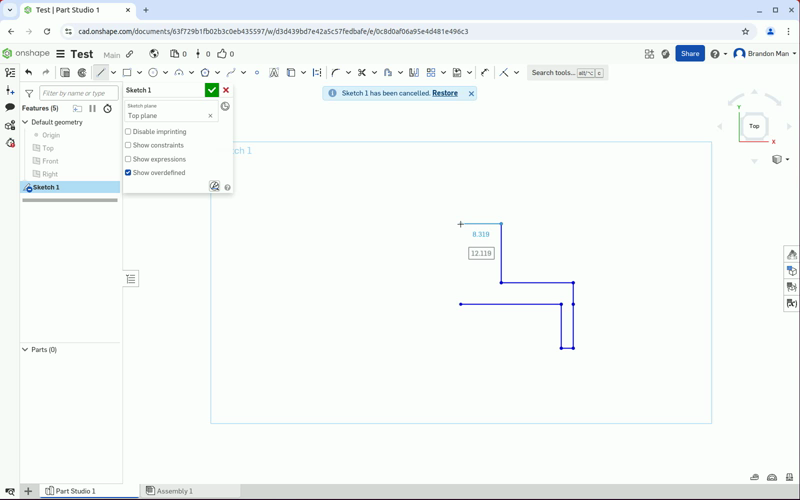
click(460, 223)
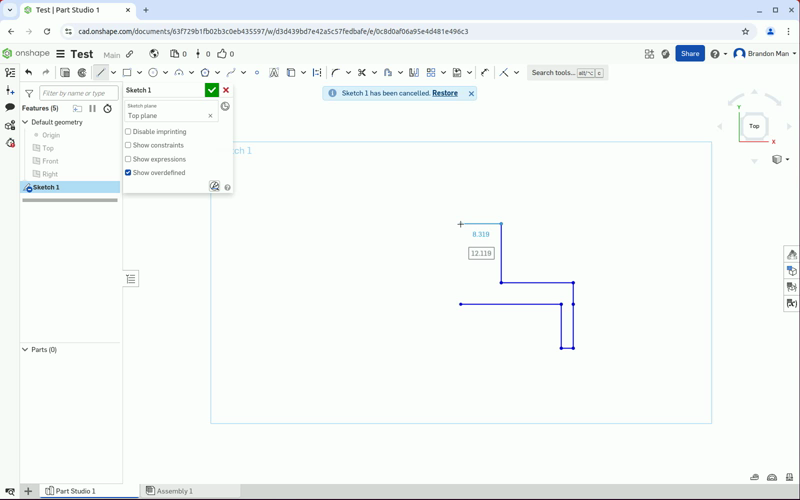
key_up(shift)
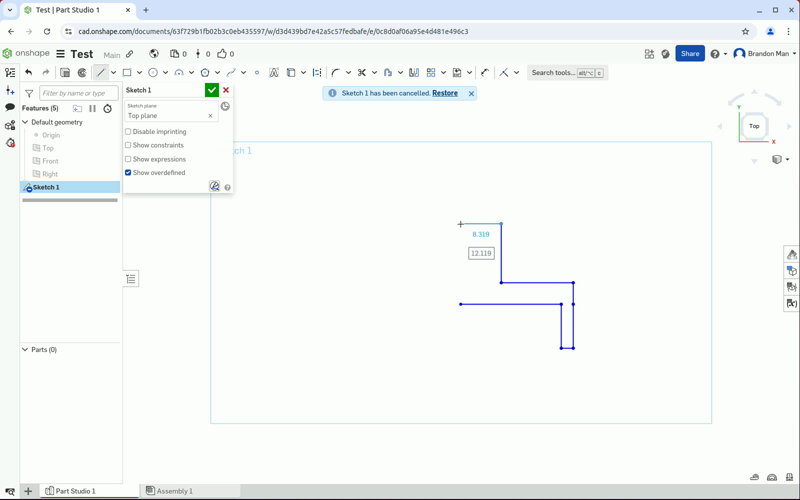
key_down(shift)
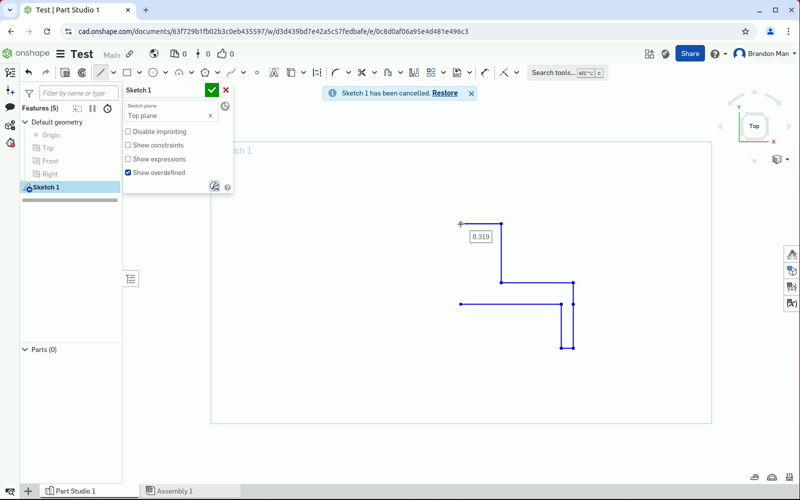
mouse_move(460, 304)
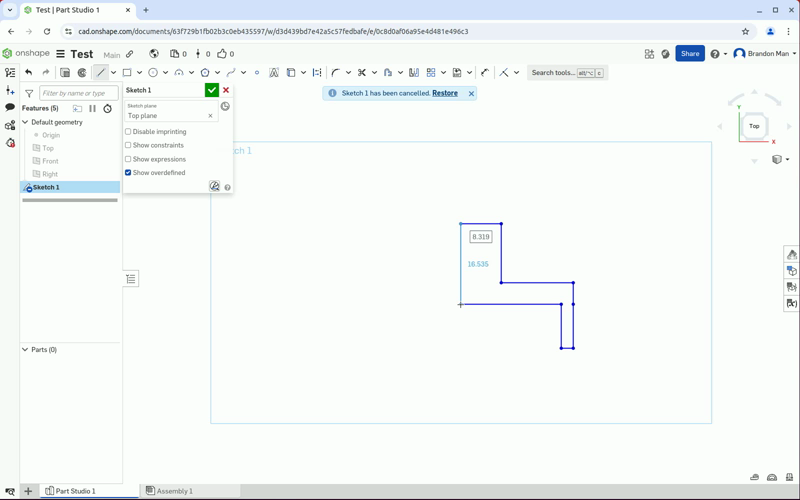
key_up(shift)
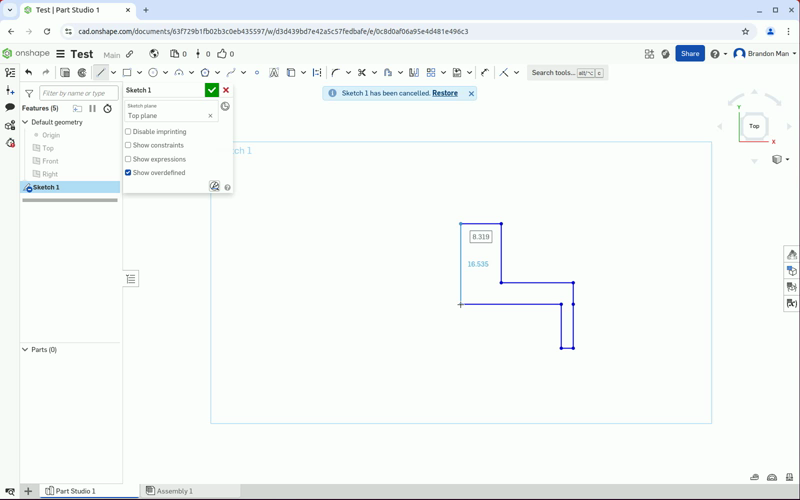
click(460, 304)
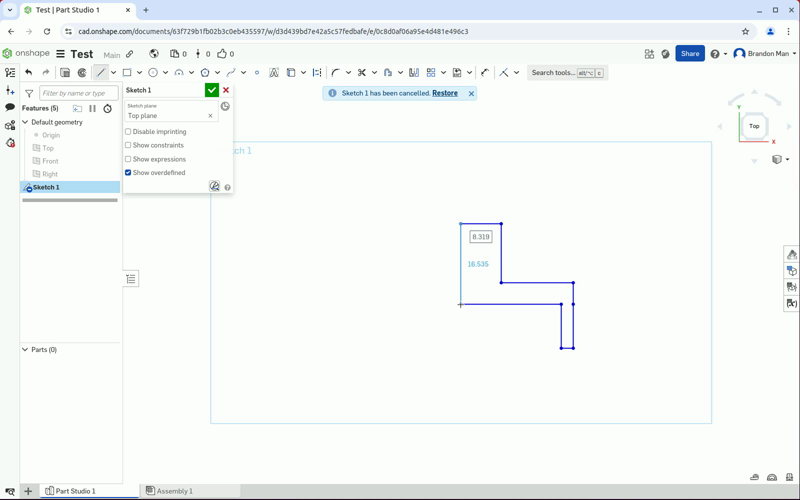
key(esc)
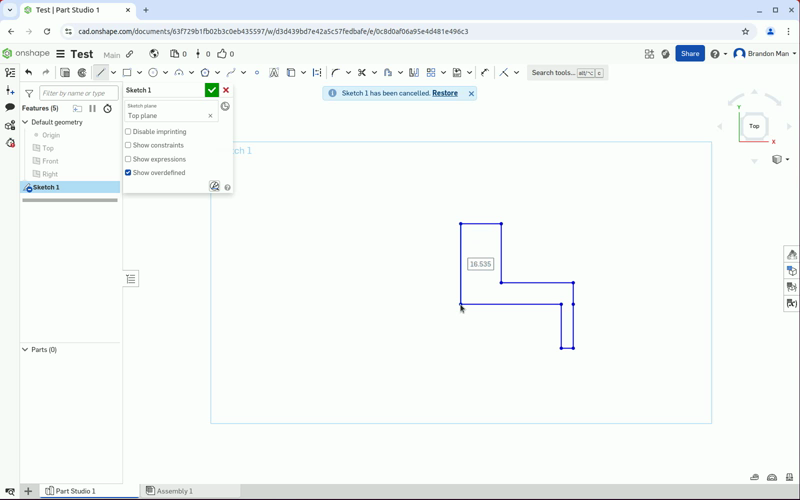
mouse_move(464, 271)
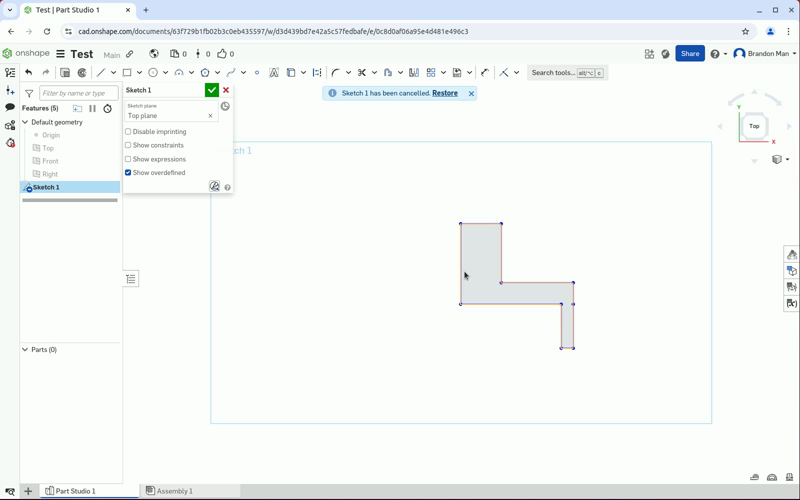
click(464, 271)
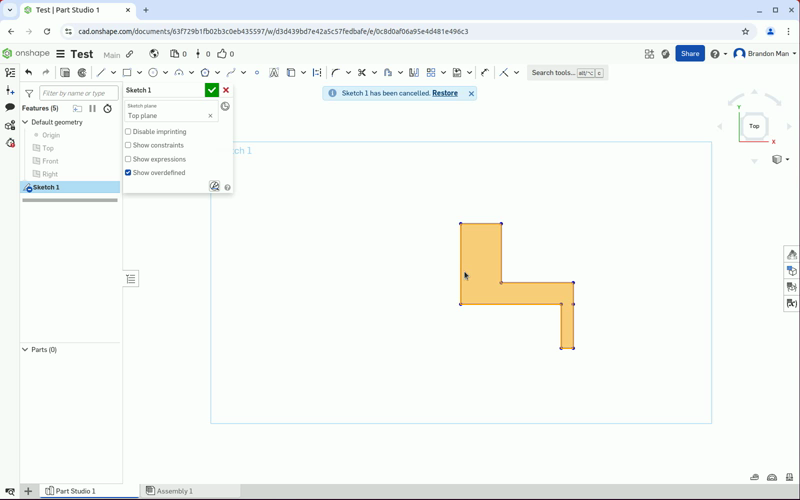
mouse_move(73, 352)
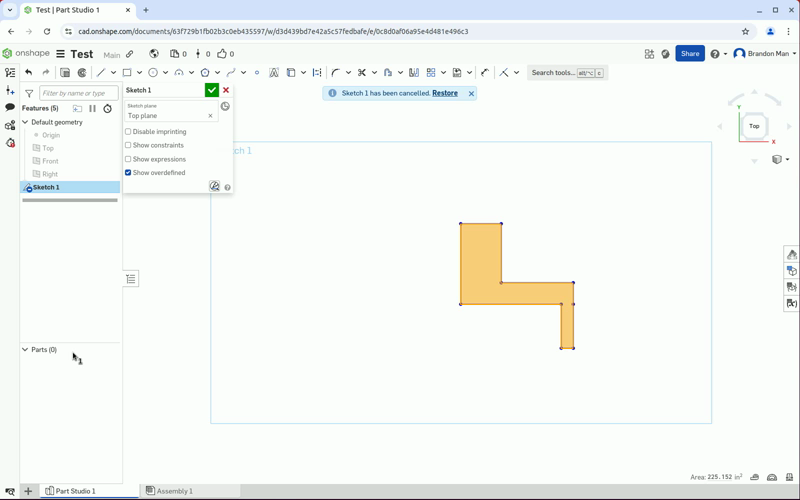
key(shift+y)
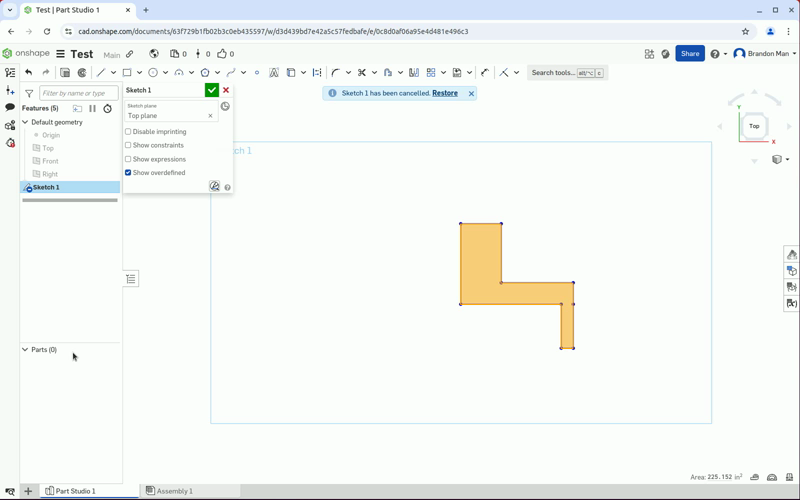
key(shift+e)
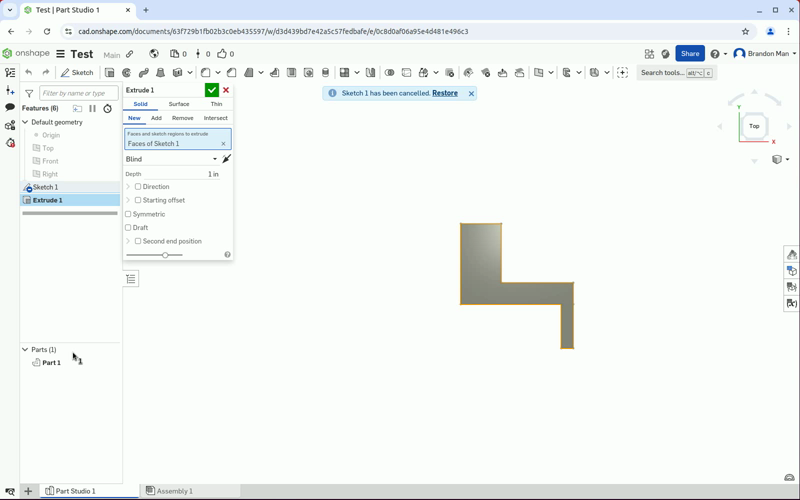
mouse_move(143, 106)
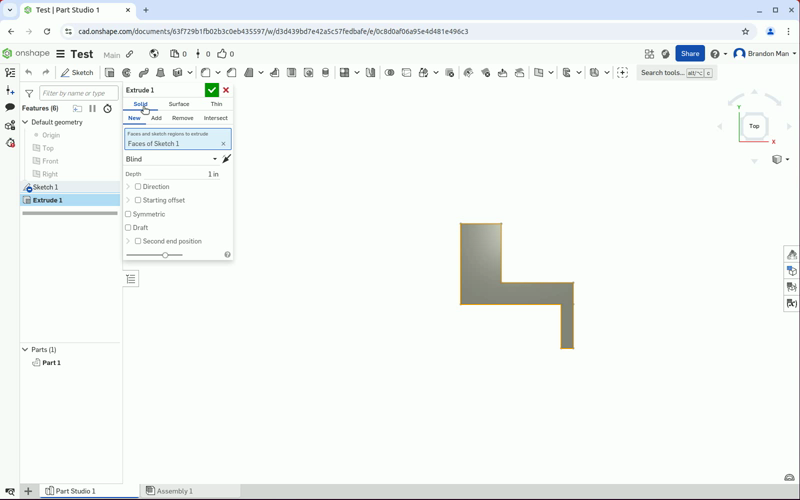
click(143, 106)
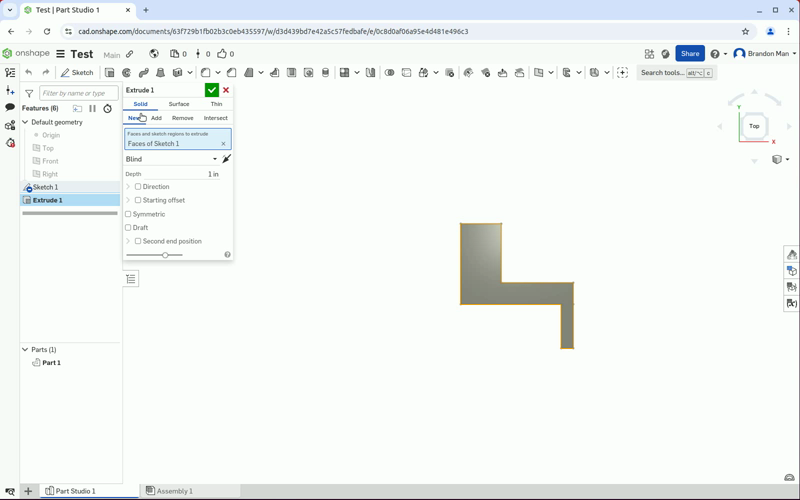
mouse_move(137, 120)
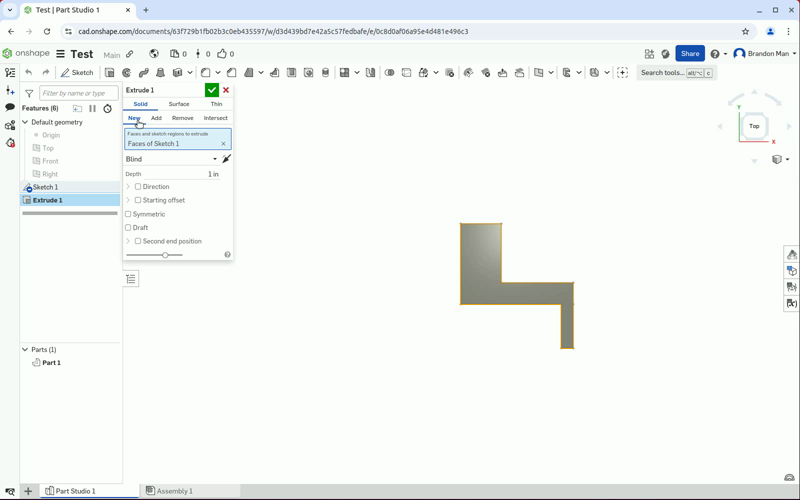
click(137, 120)
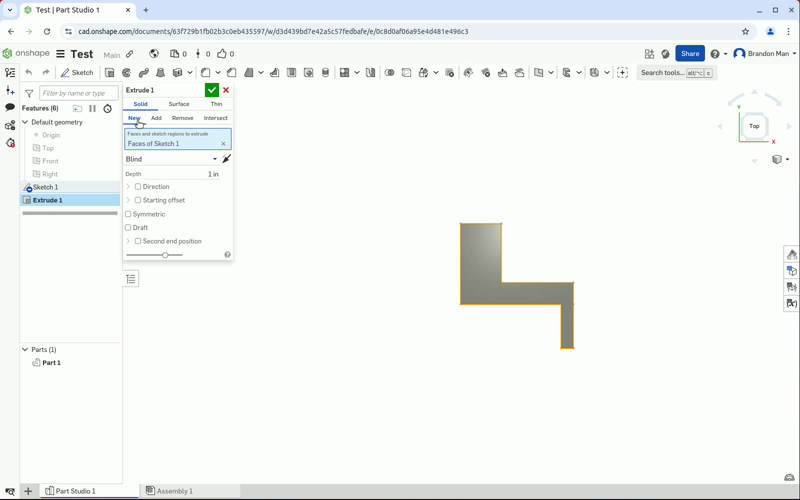
key(tab, 4)
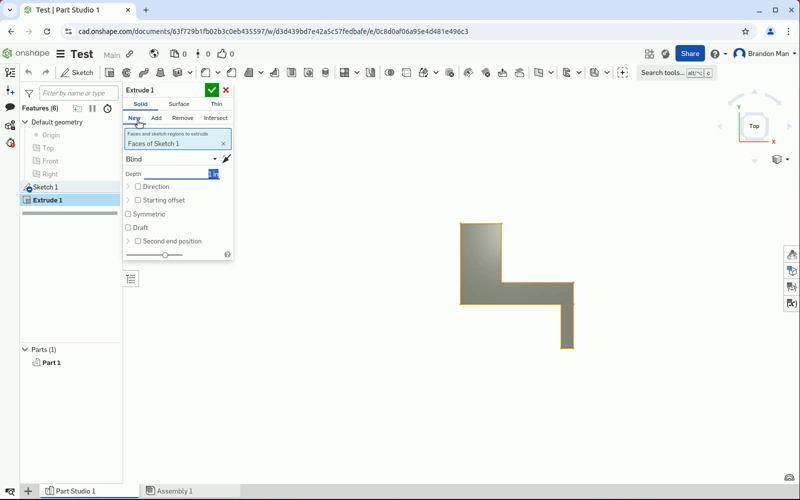
text(14.924)
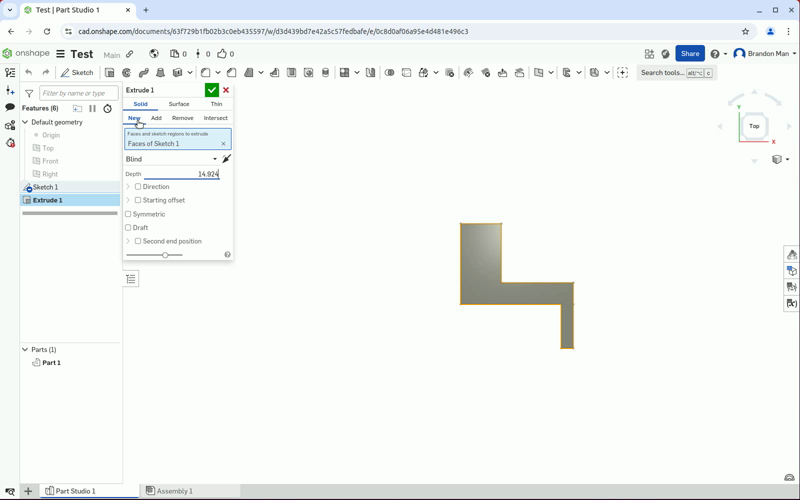
key(enter)
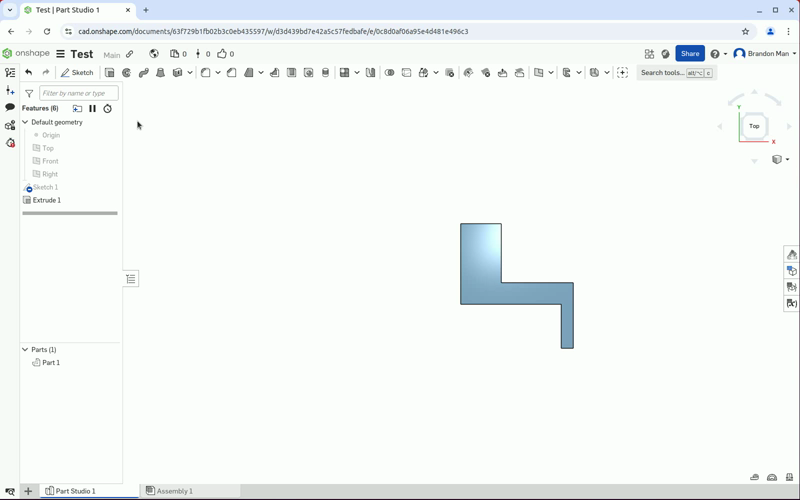
key(shift+h)
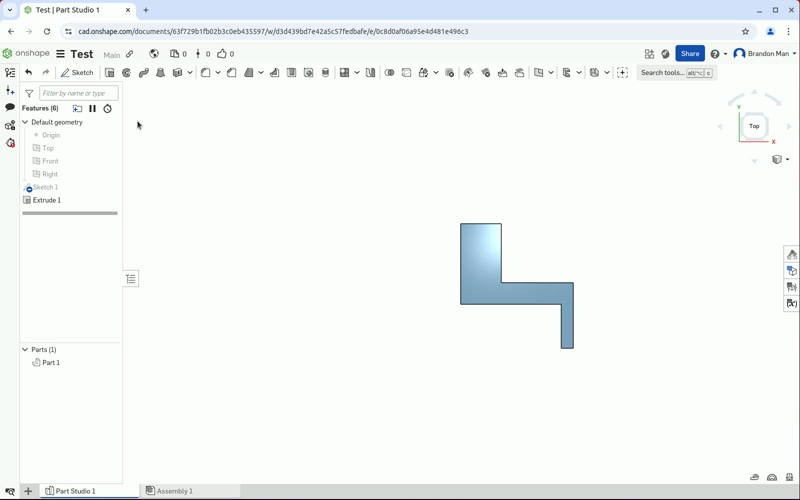
key(shift+h)
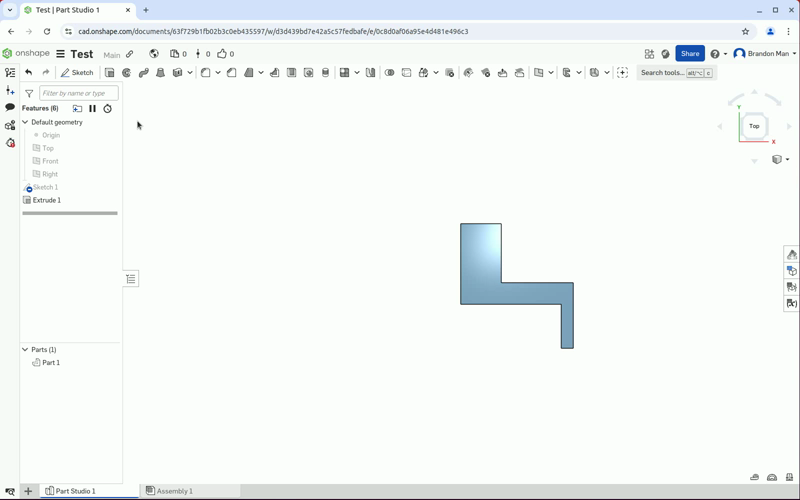
mouse_move(73, 189)
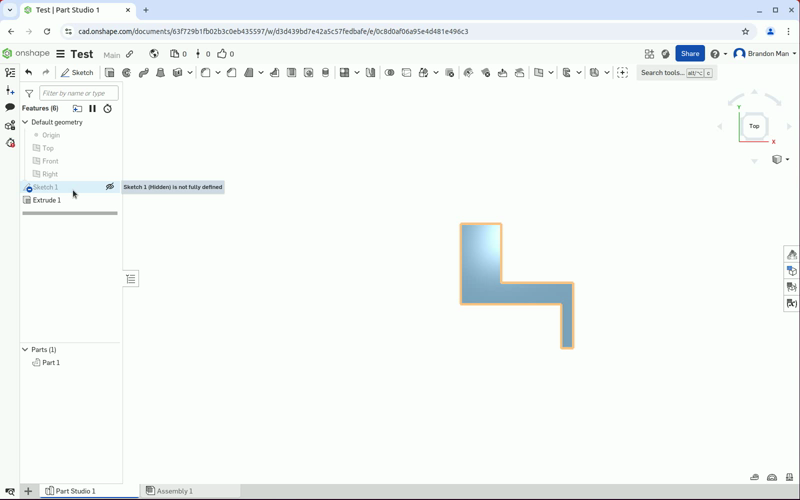
click(73, 189)
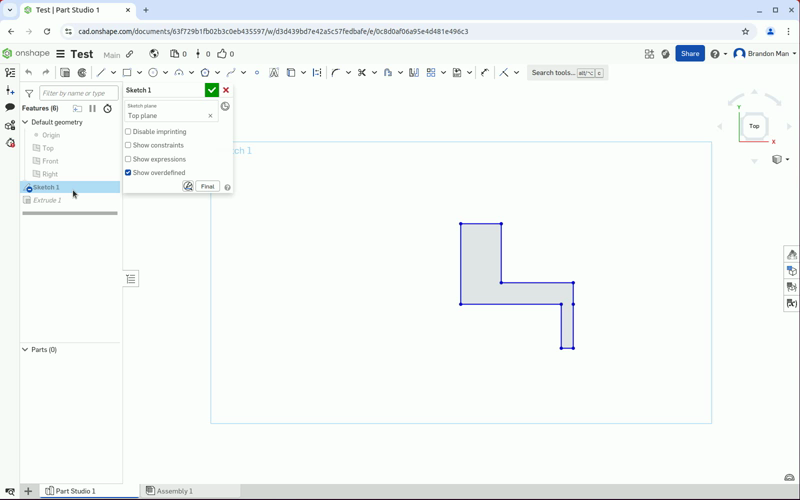
mouse_move(229, 92)
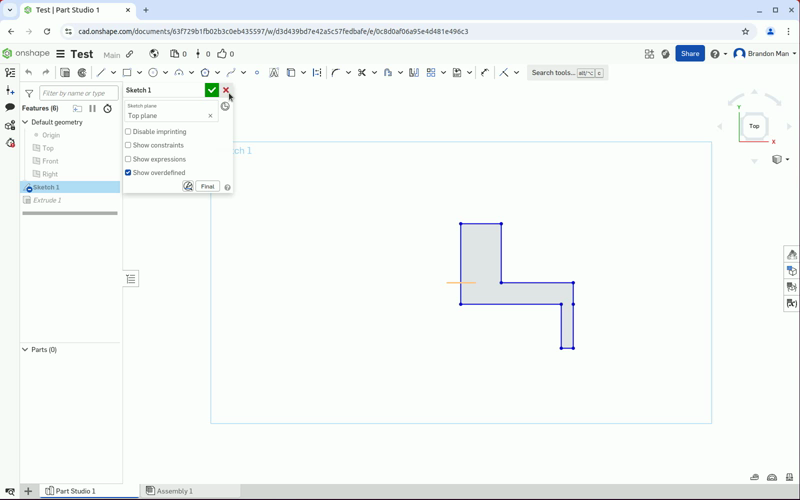
click(229, 92)
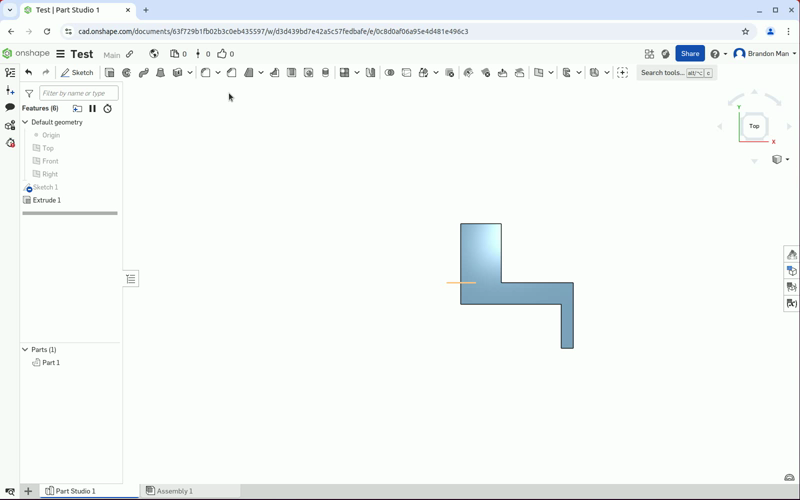
mouse_move(73, 352)
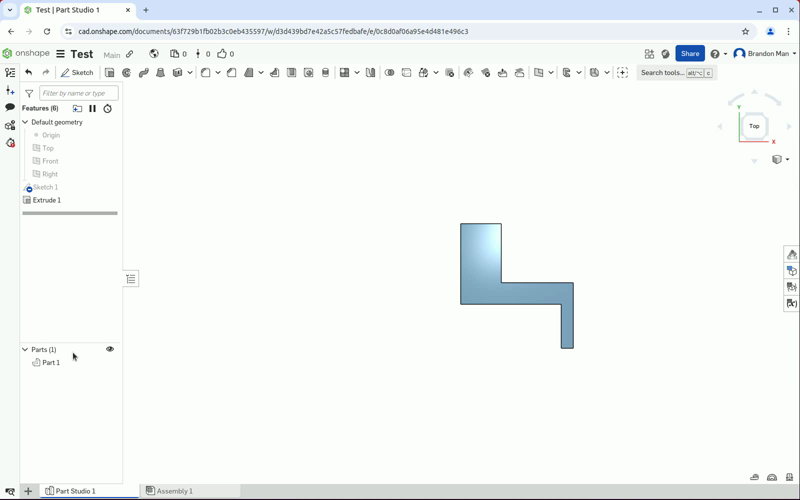
key(y)
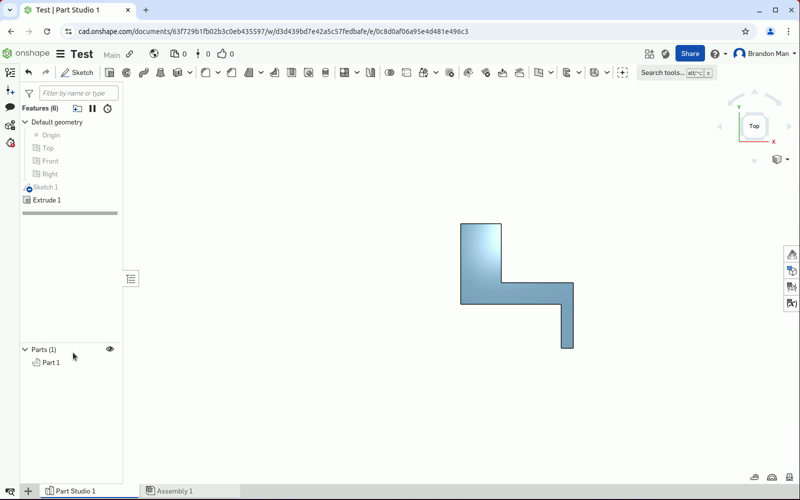
key(shift+p)
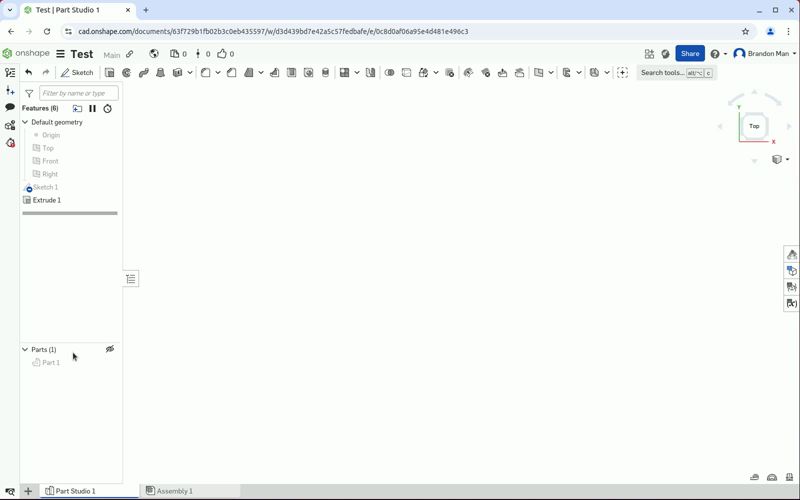
key(space)
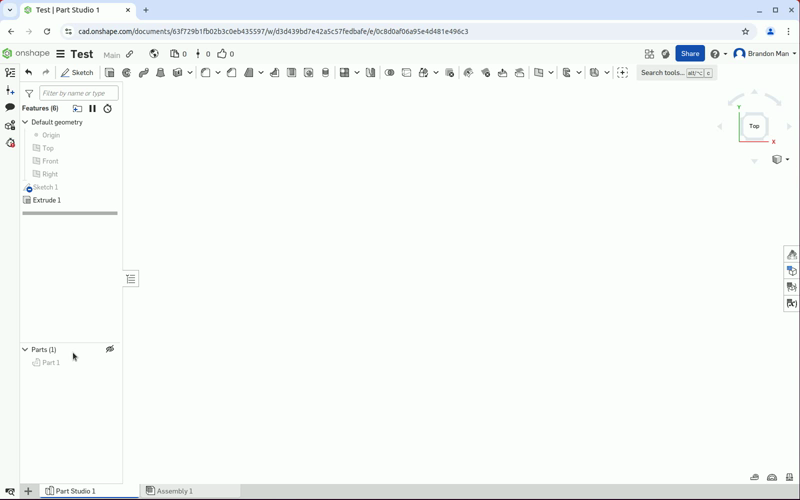
key_down(shift)
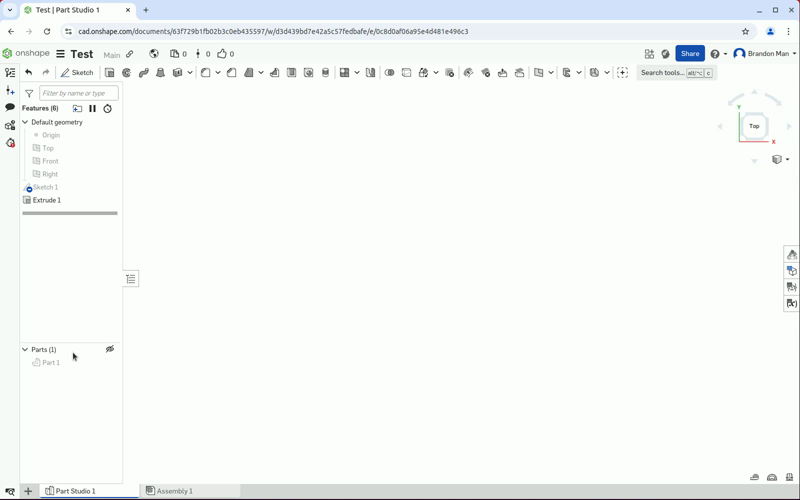
key(up)
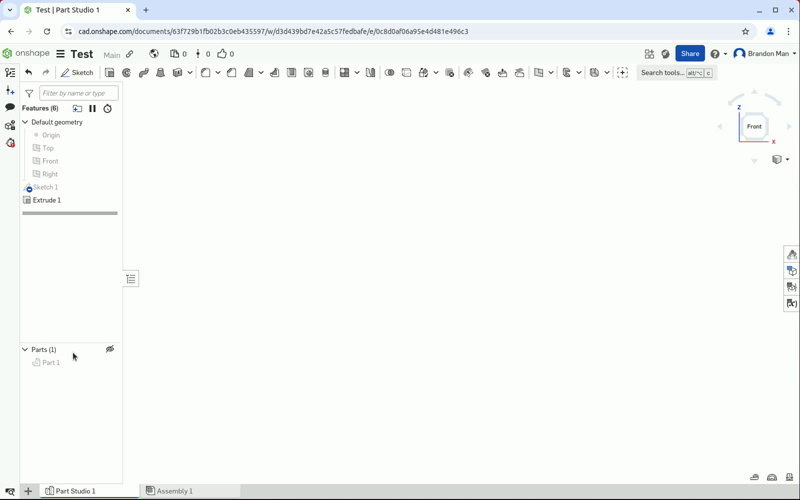
key_up(shift)
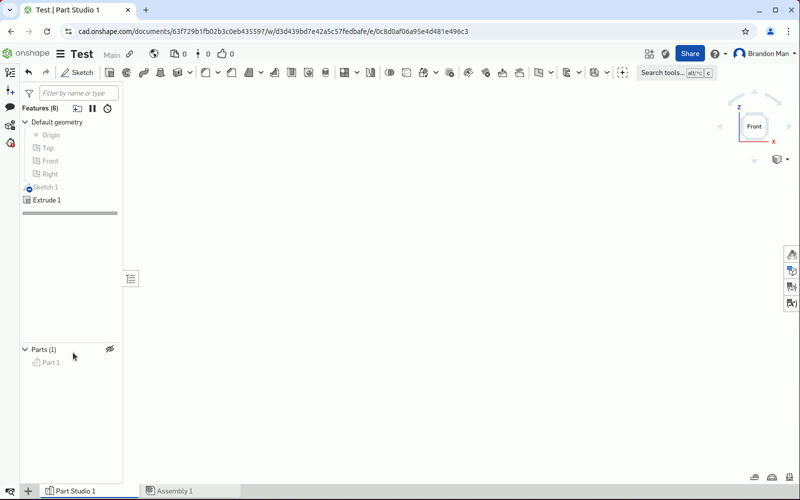
key(space)
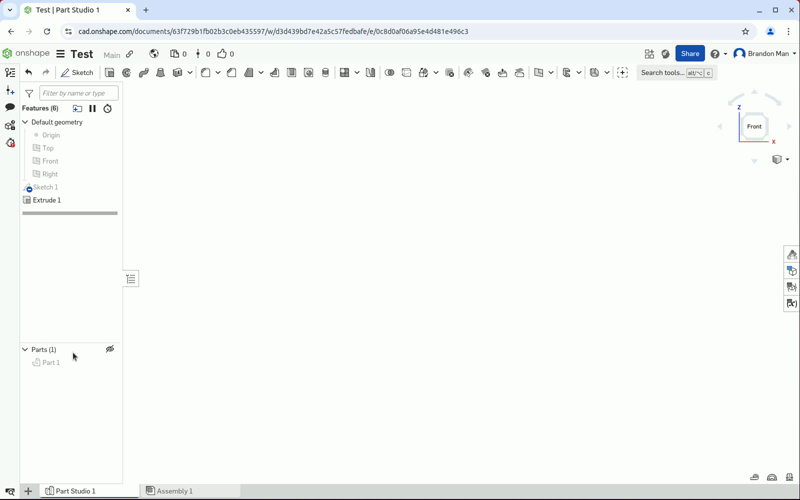
key_down(shift)
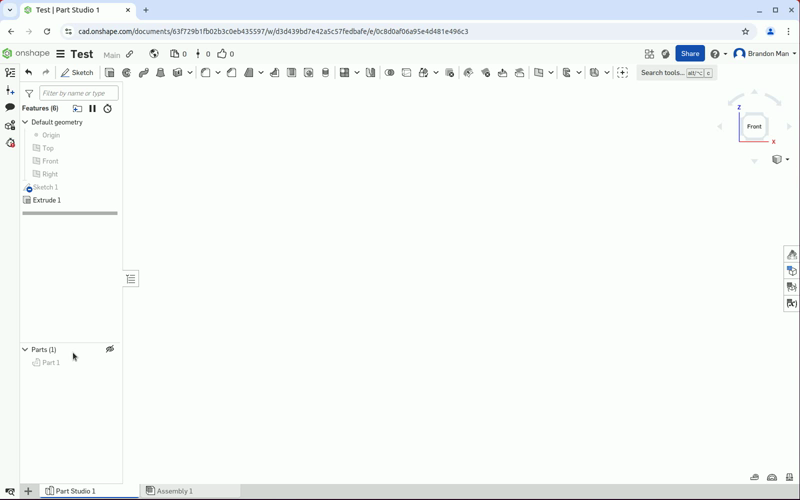
key(left)
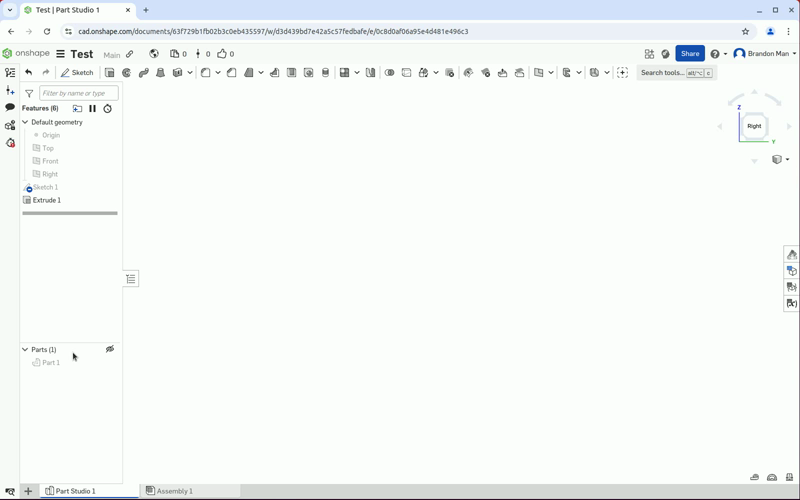
key_up(shift)
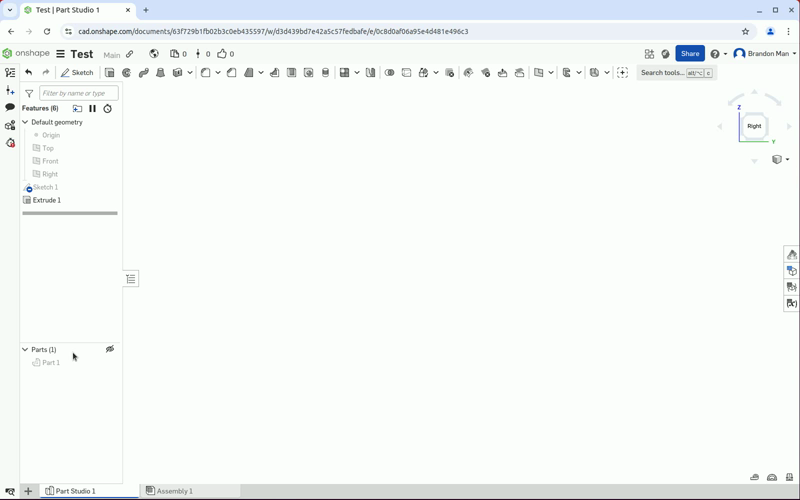
mouse_move(73, 352)
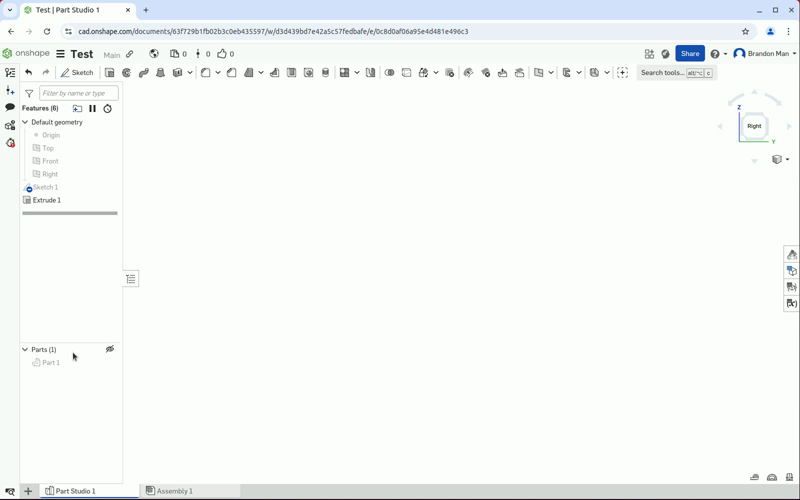
key(shift+y)
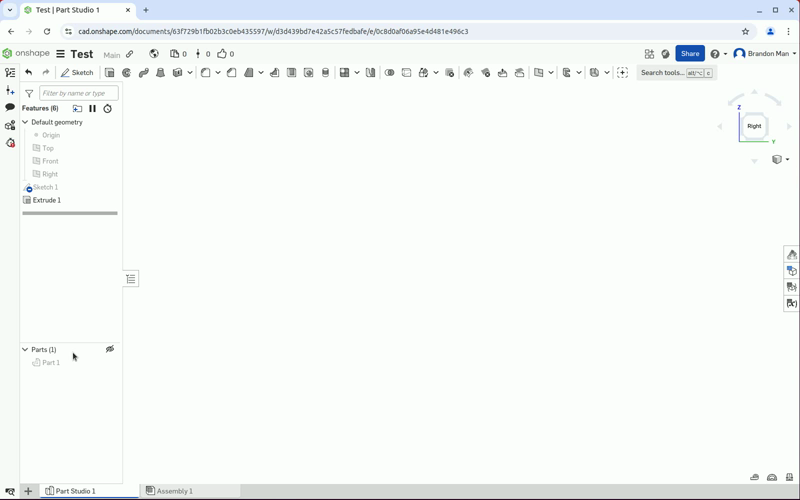
key(shift+s)
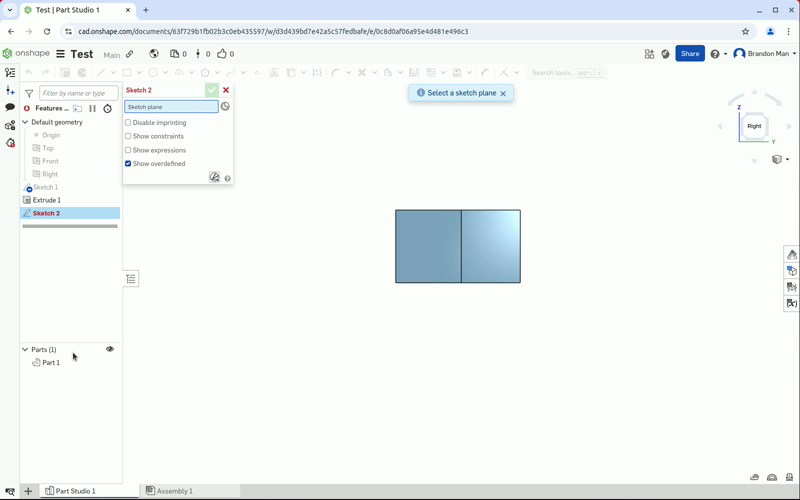
mouse_move(73, 176)
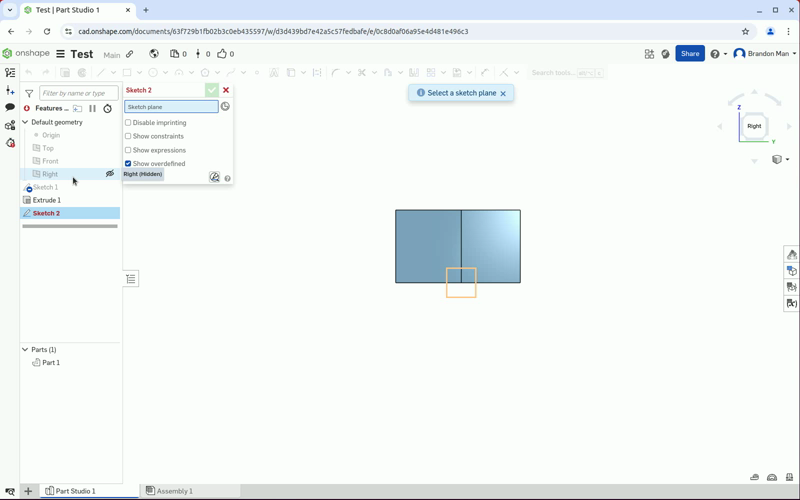
click(73, 176)
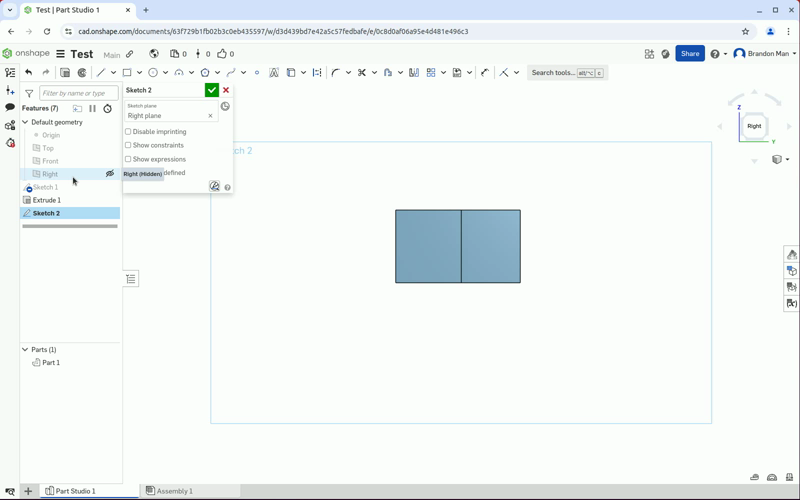
mouse_move(73, 352)
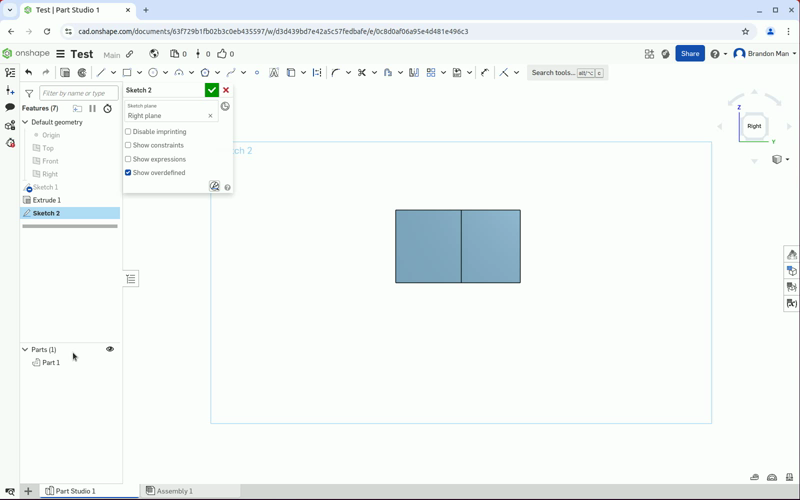
key(y)
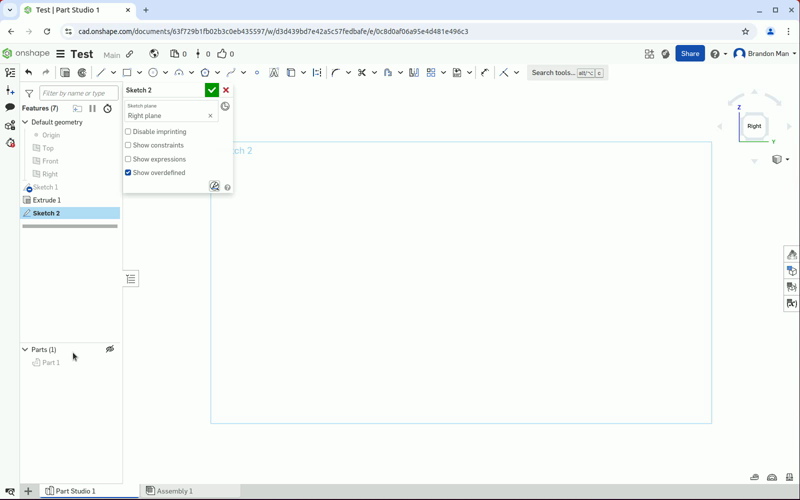
key(c)
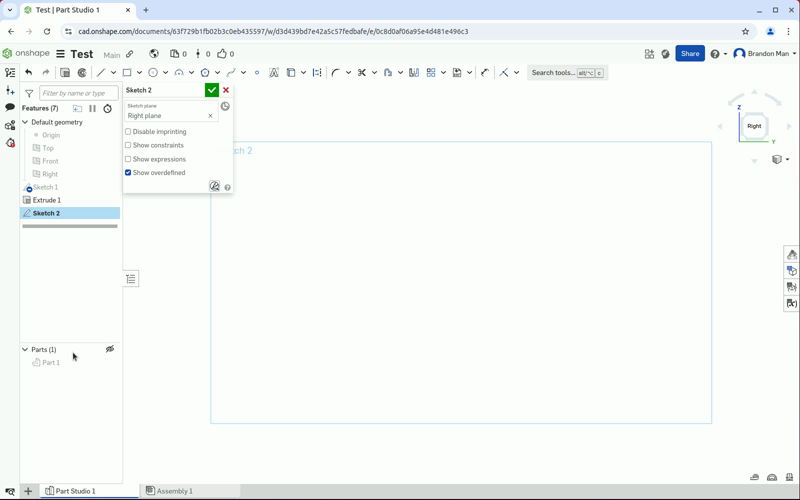
key_down(shift)
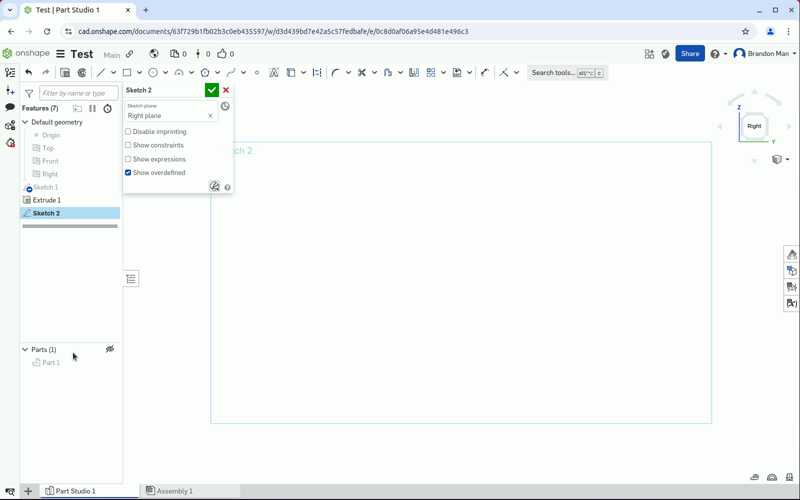
mouse_move(484, 246)
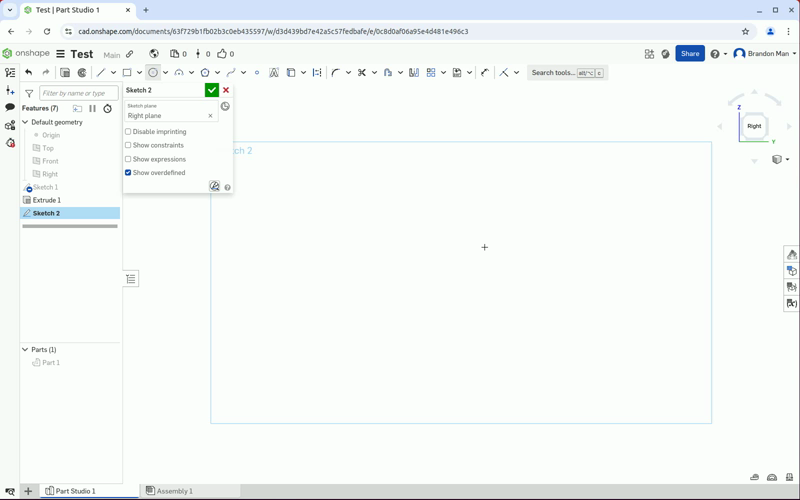
click(484, 246)
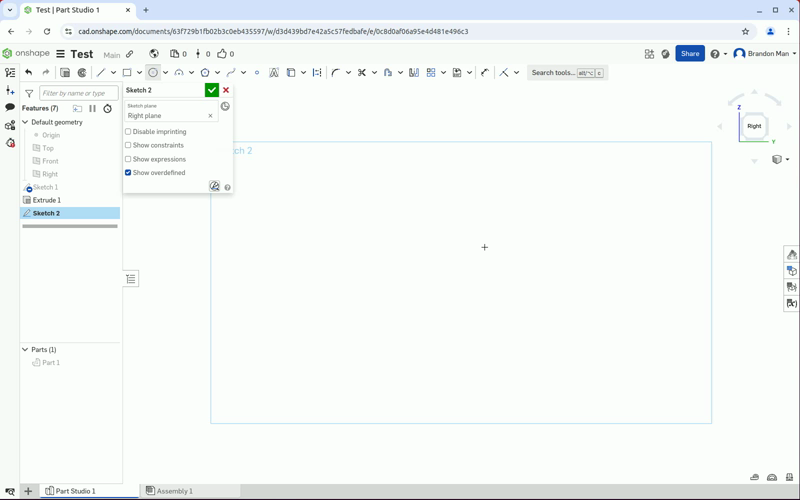
key_up(shift)
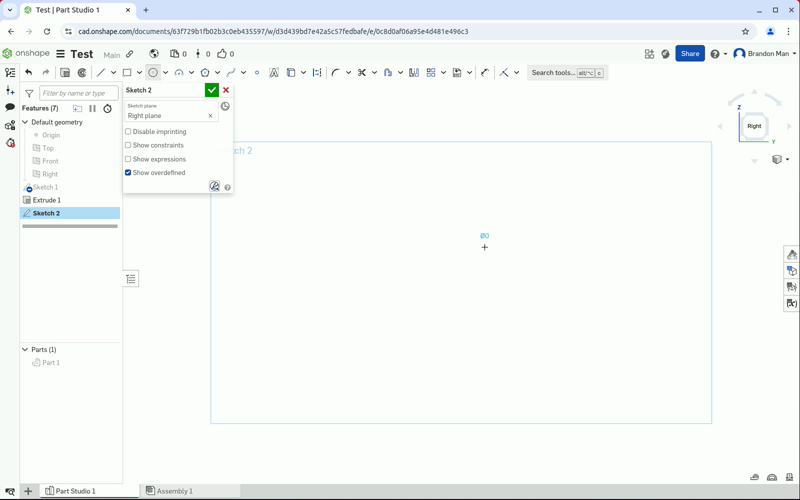
mouse_move(493, 246)
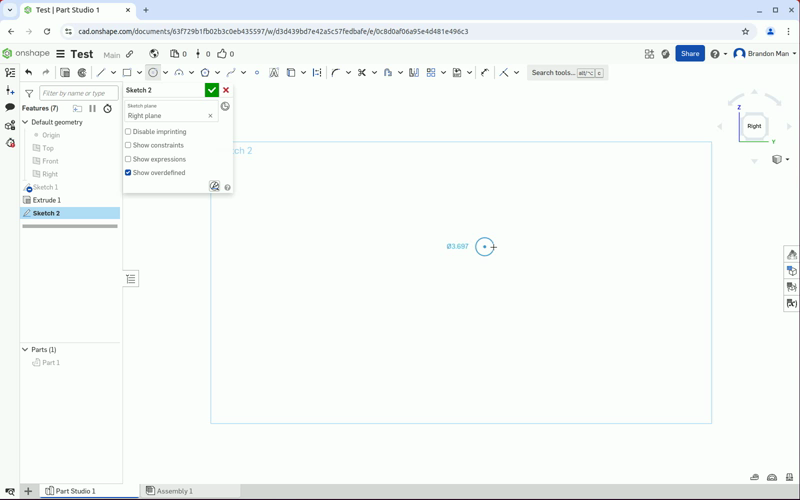
click(493, 246)
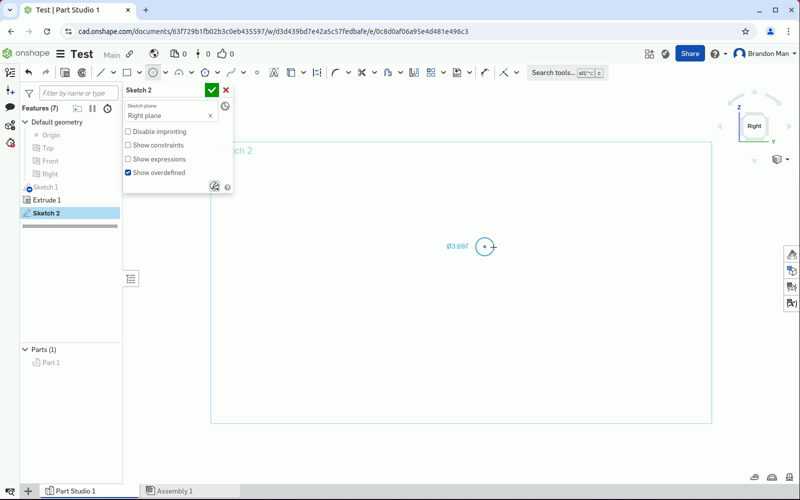
key(esc)
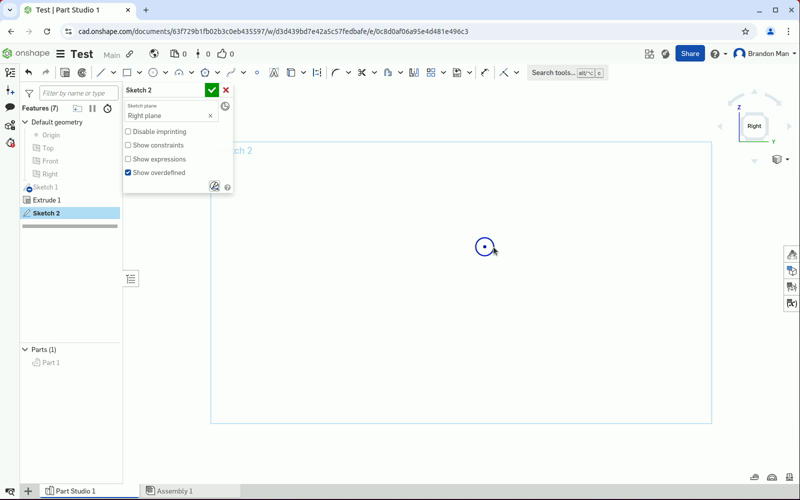
mouse_move(487, 252)
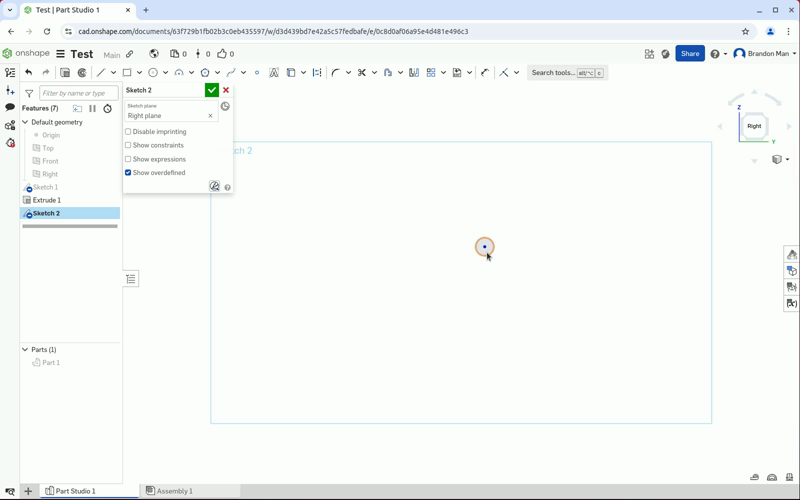
scroll(6)
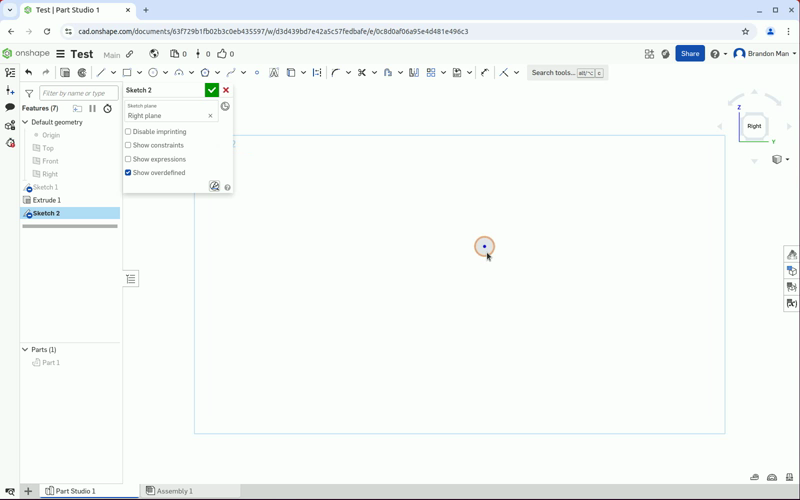
scroll(6)
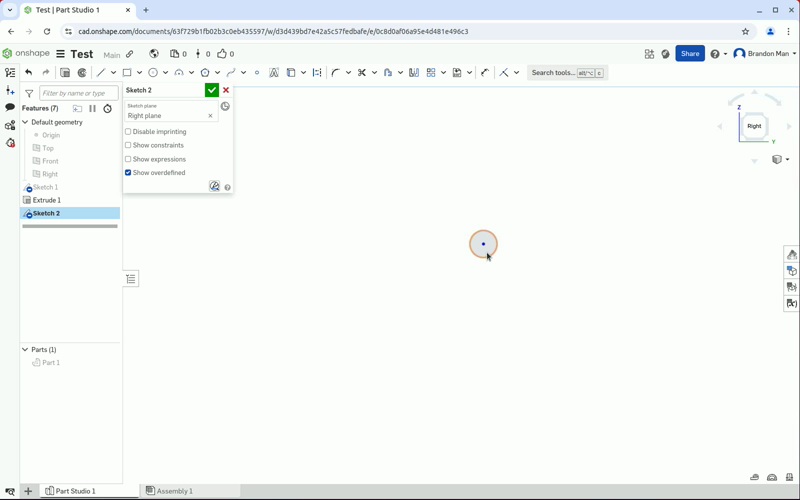
scroll(6)
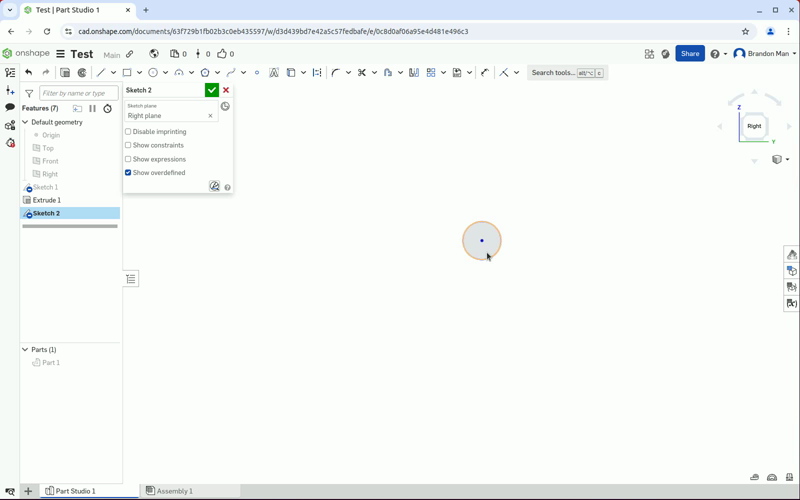
scroll(6)
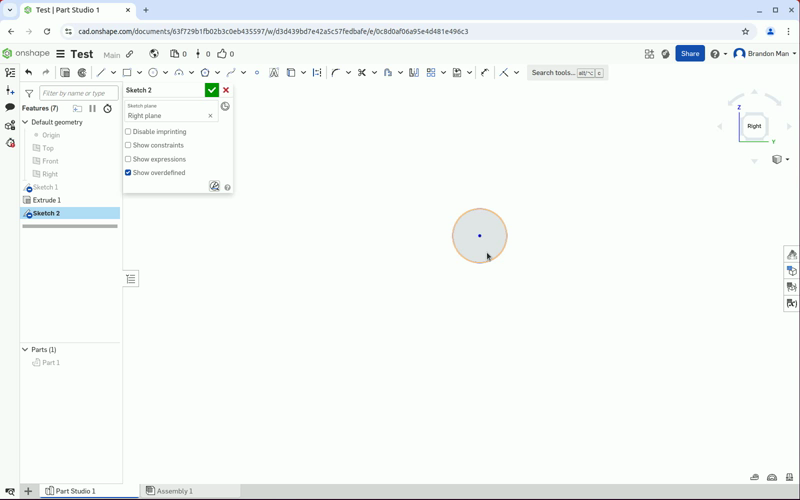
scroll(6)
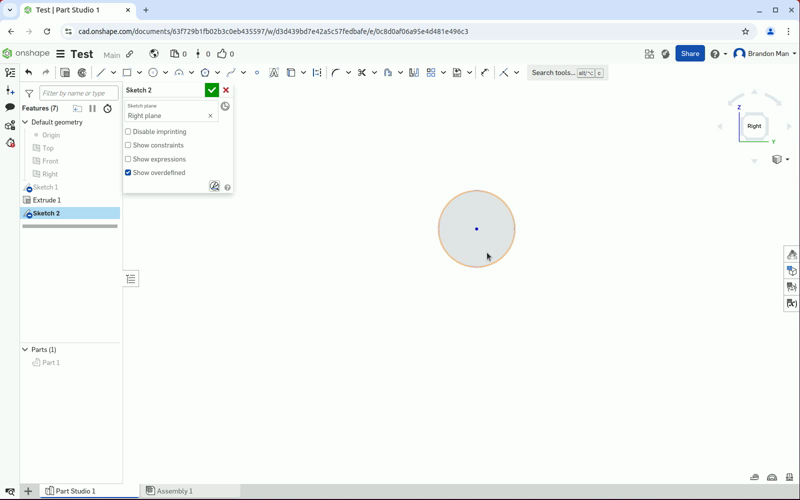
scroll(6)
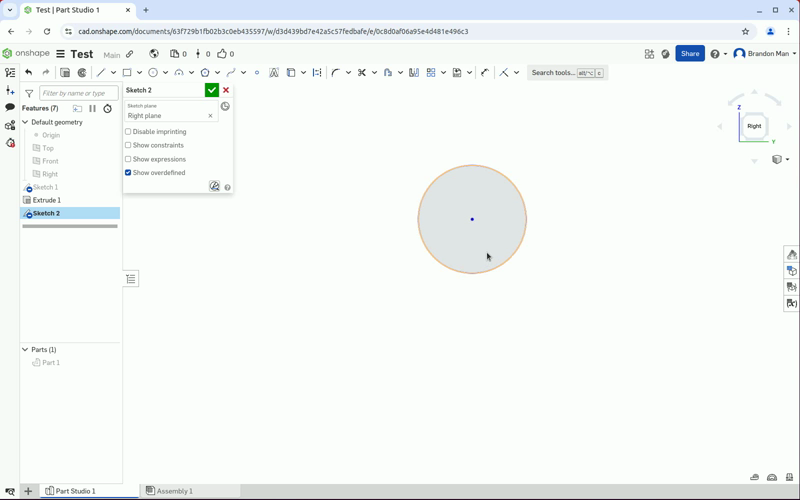
scroll(6)
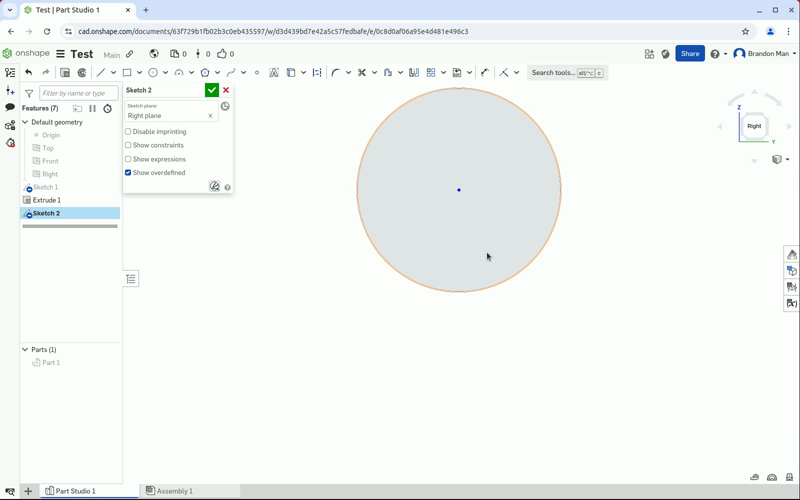
click(487, 252)
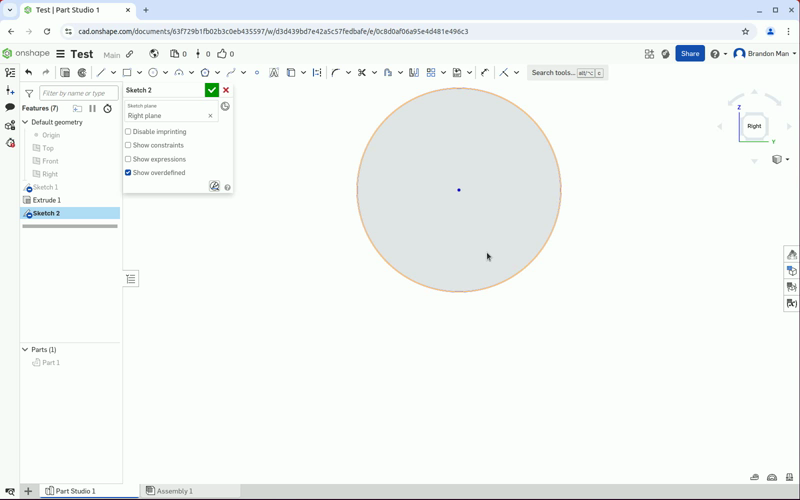
scroll(-6)
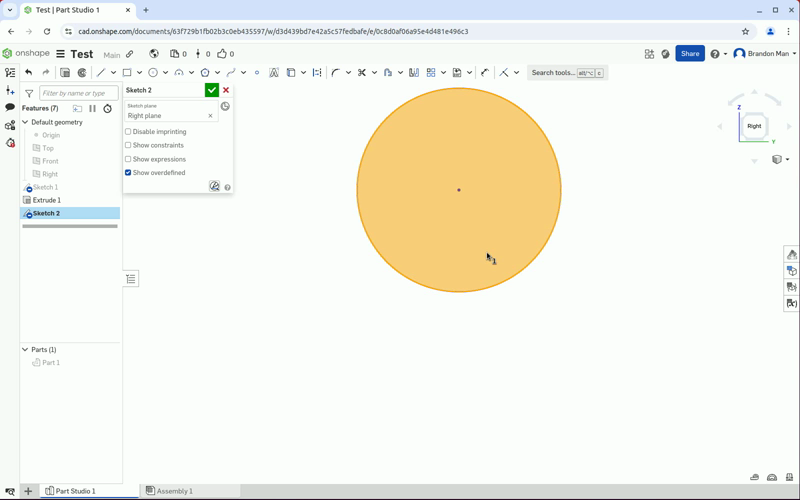
scroll(-6)
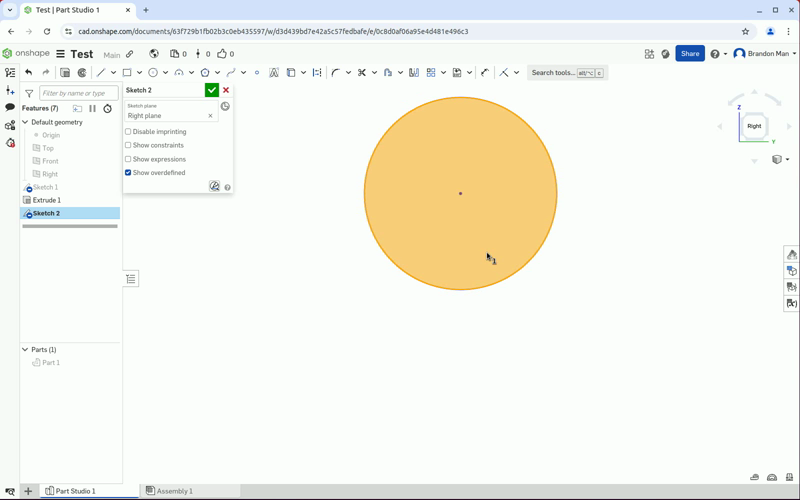
scroll(-6)
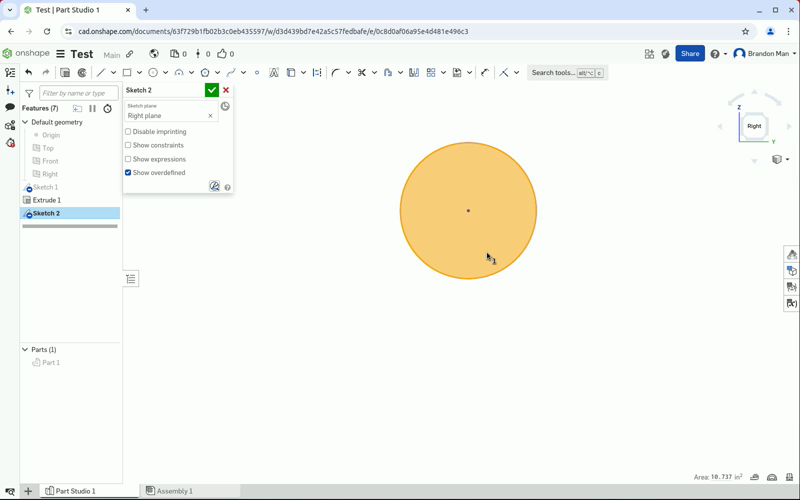
scroll(-6)
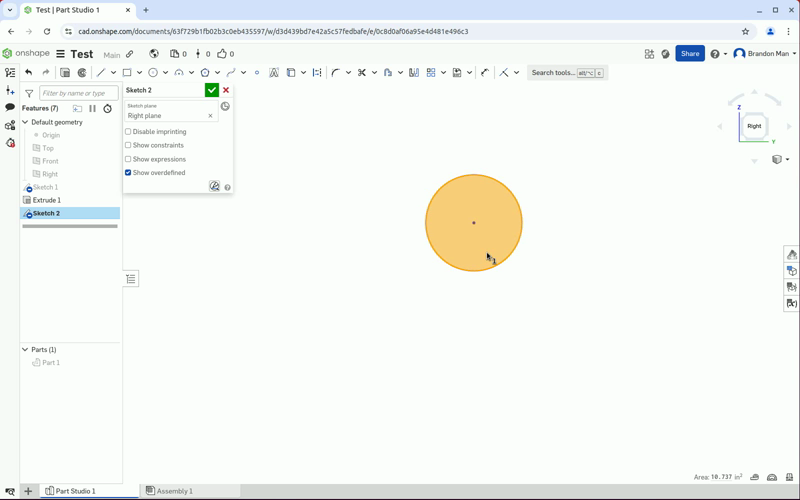
scroll(-6)
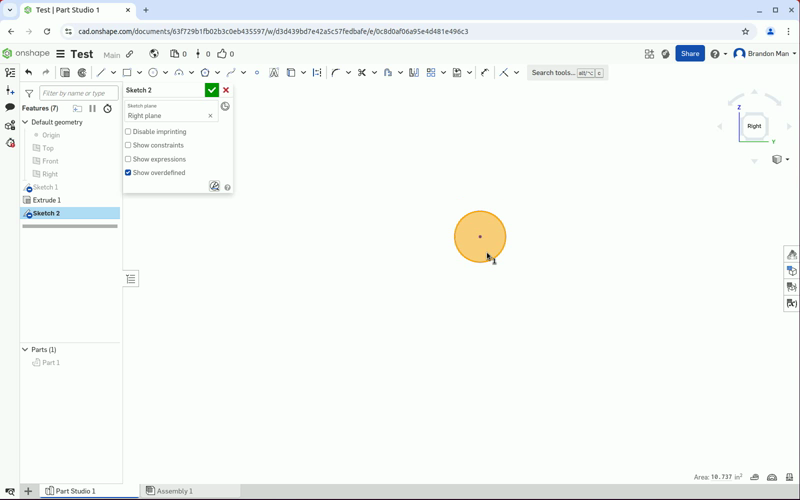
scroll(-6)
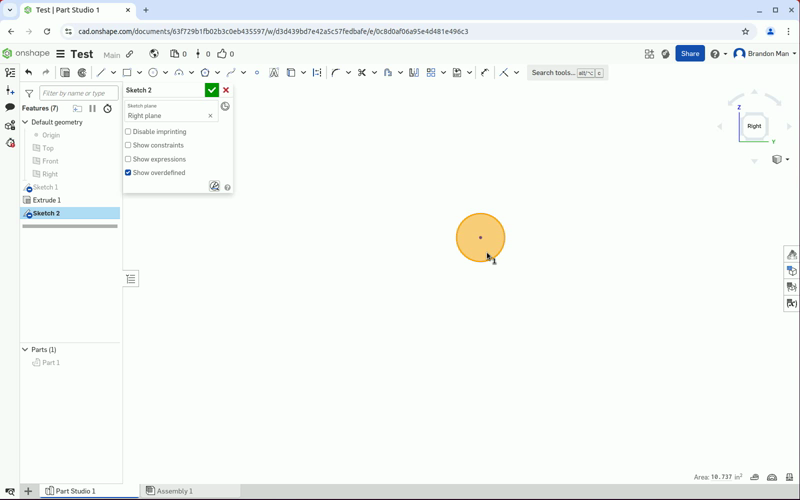
scroll(-6)
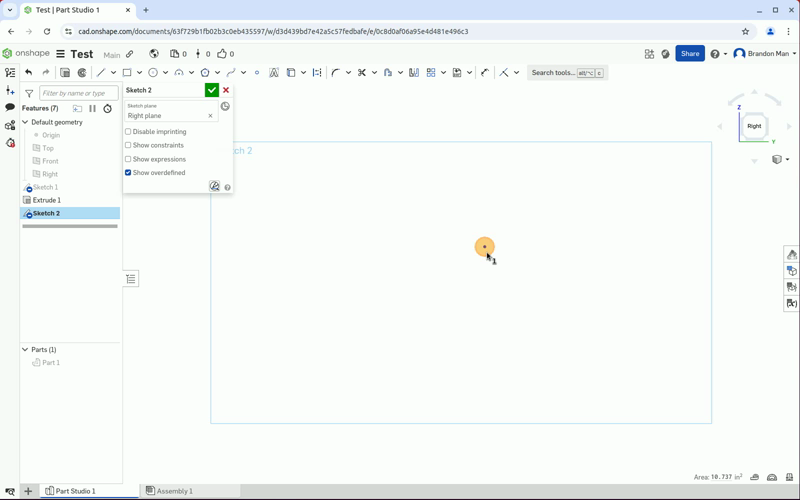
mouse_move(73, 352)
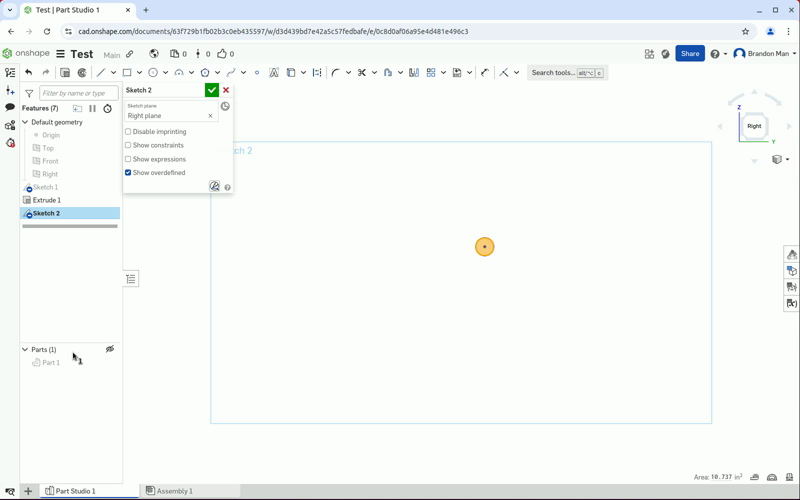
key(shift+y)
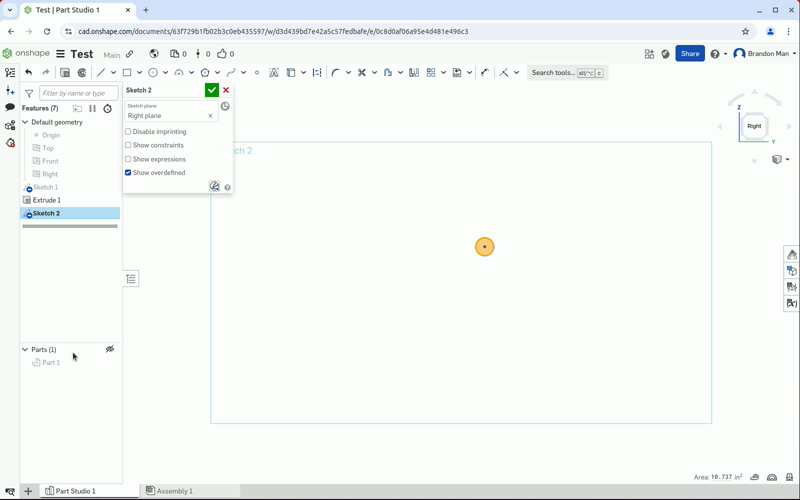
key(shift+e)
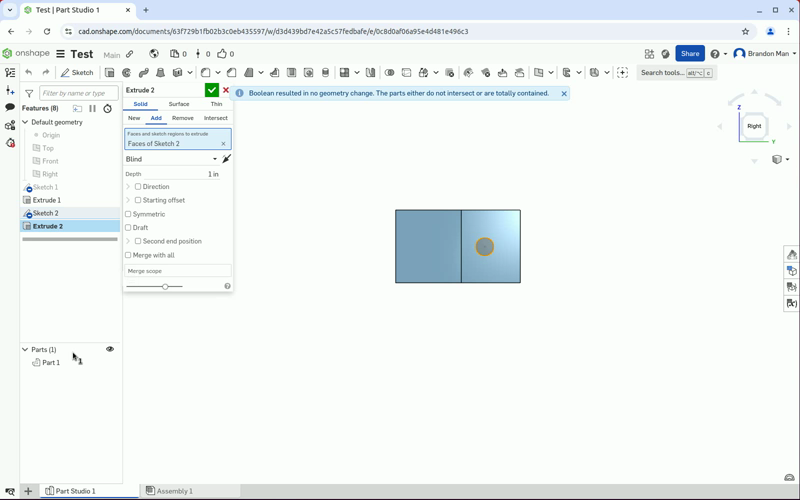
mouse_move(143, 106)
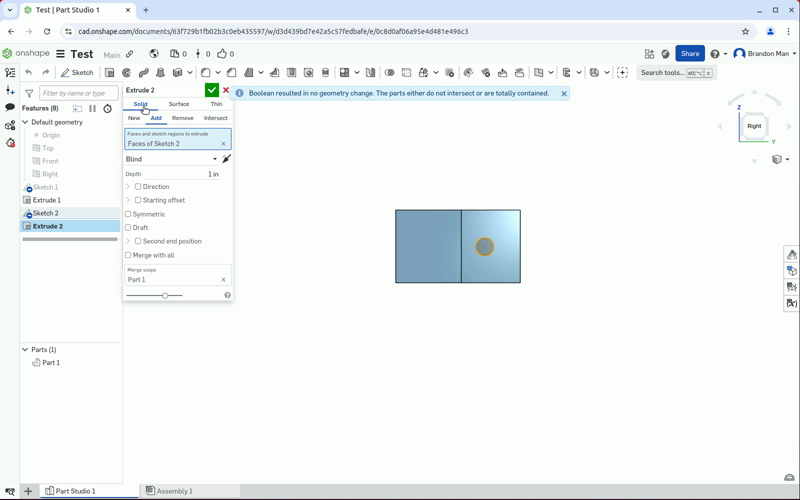
click(143, 106)
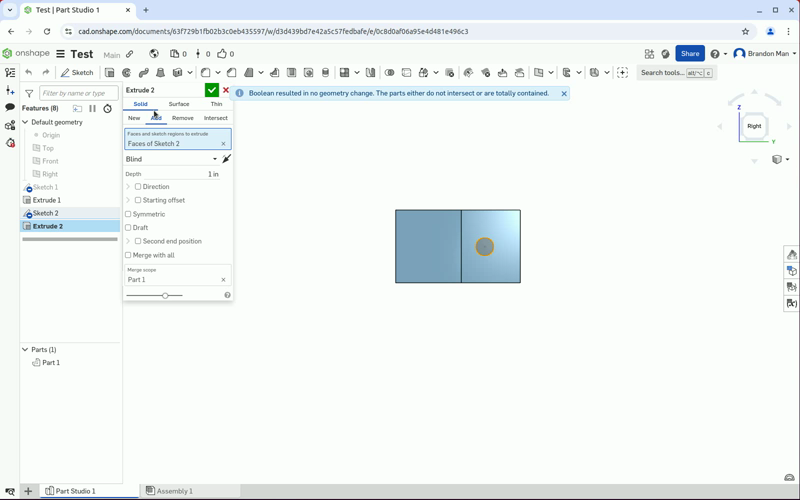
mouse_move(186, 120)
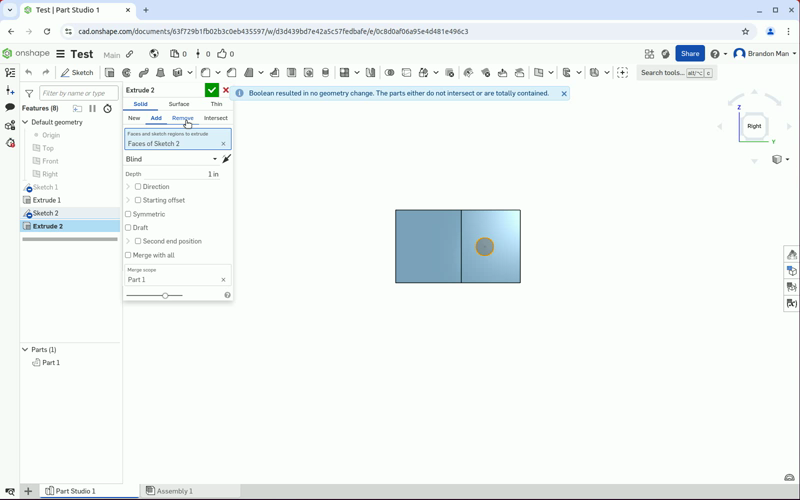
click(186, 120)
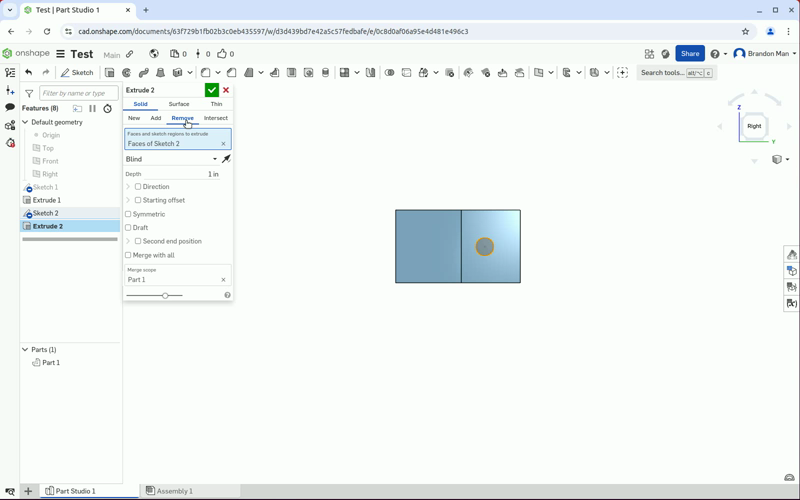
key(tab, 4)
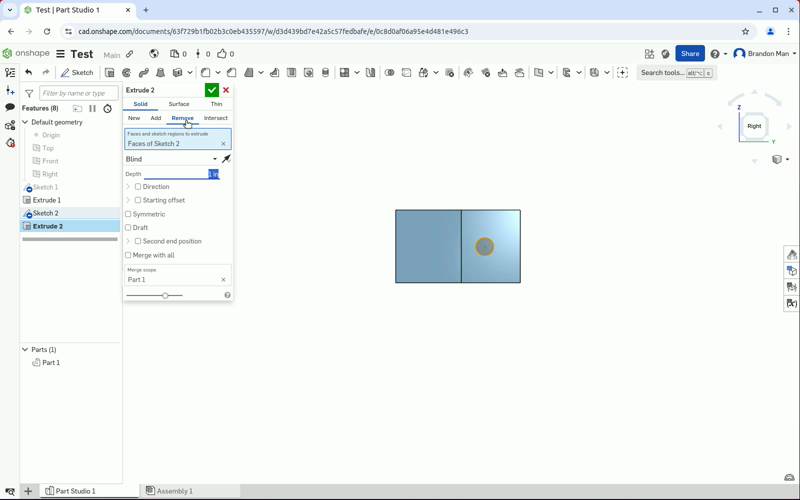
text(30.811)
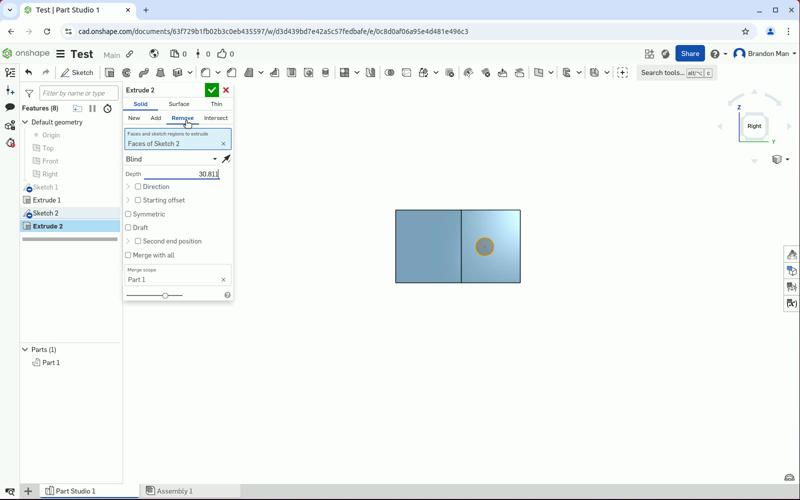
key(tab, 6)
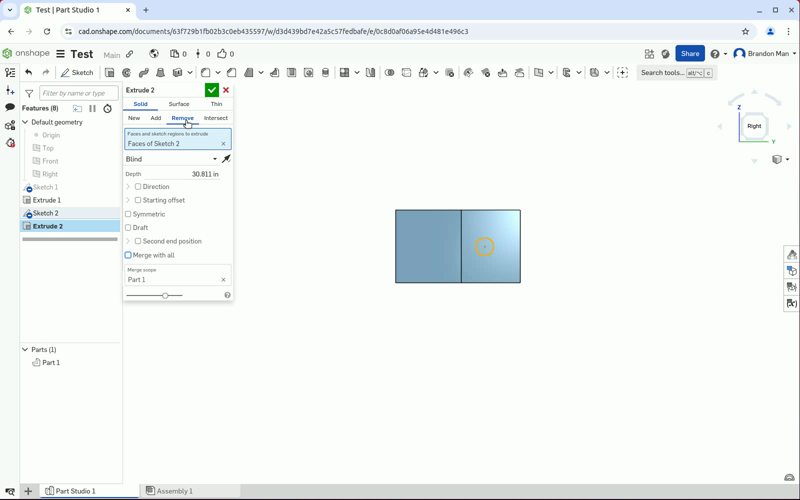
key(space)
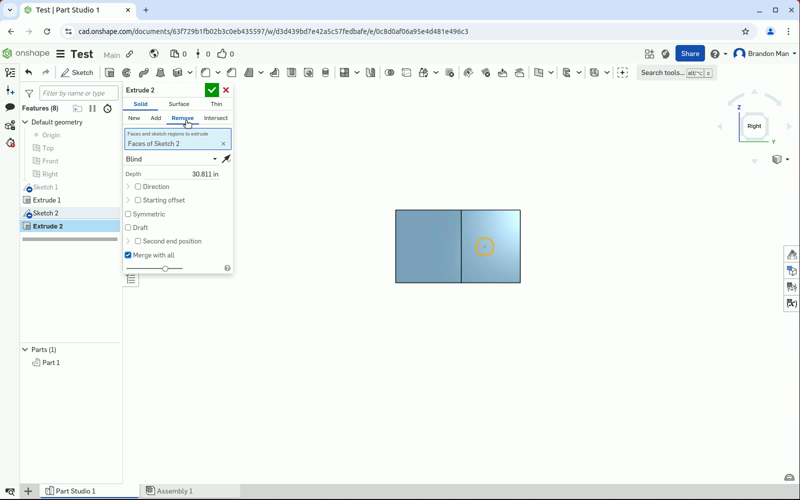
key(enter)
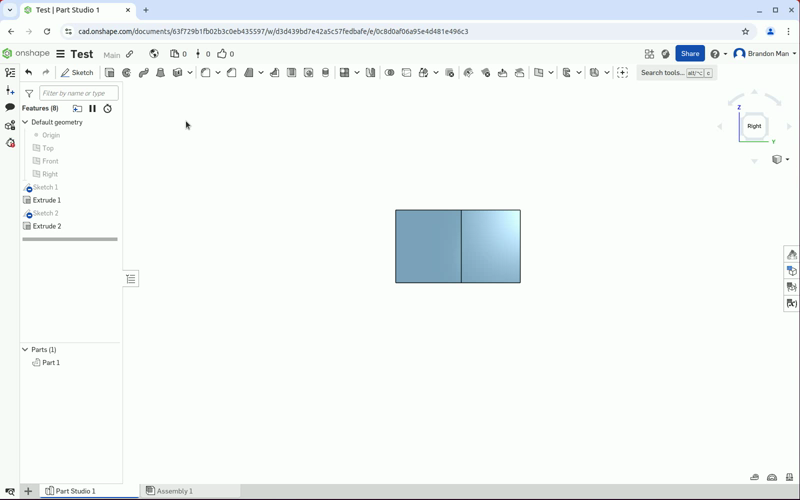
key(shift+h)
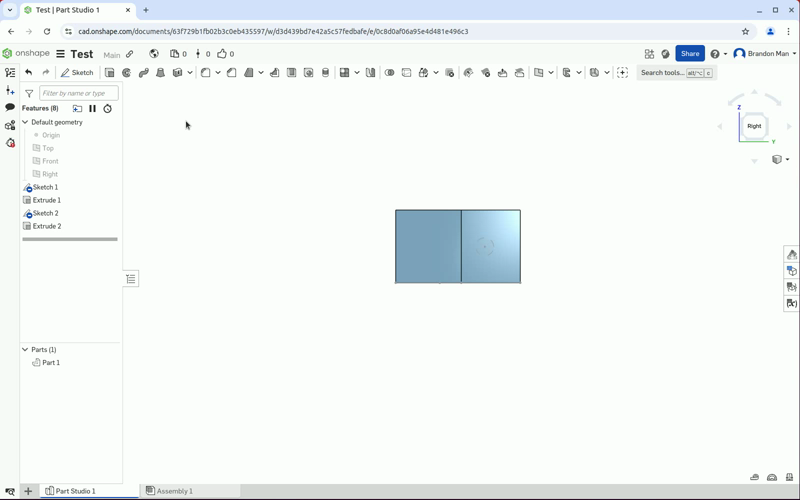
key(shift+h)
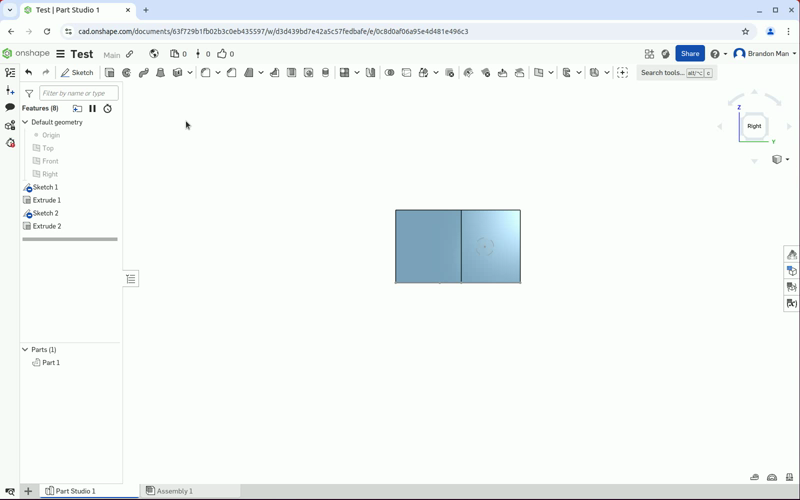
key(shift+7)
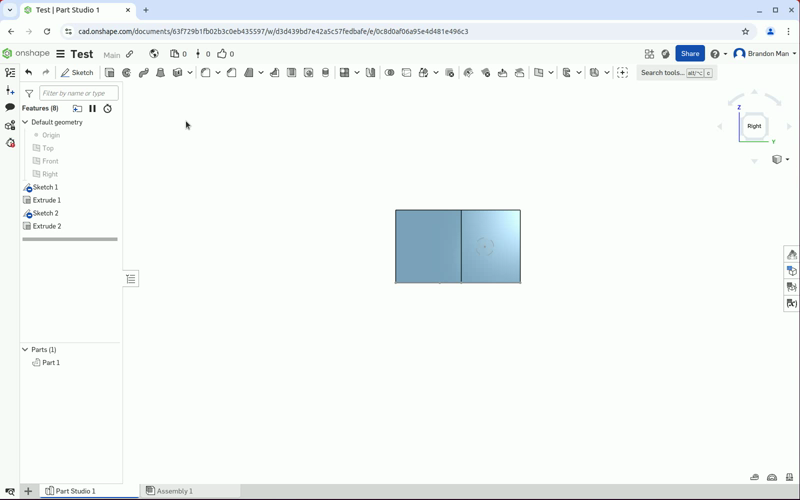
key(right, 2)
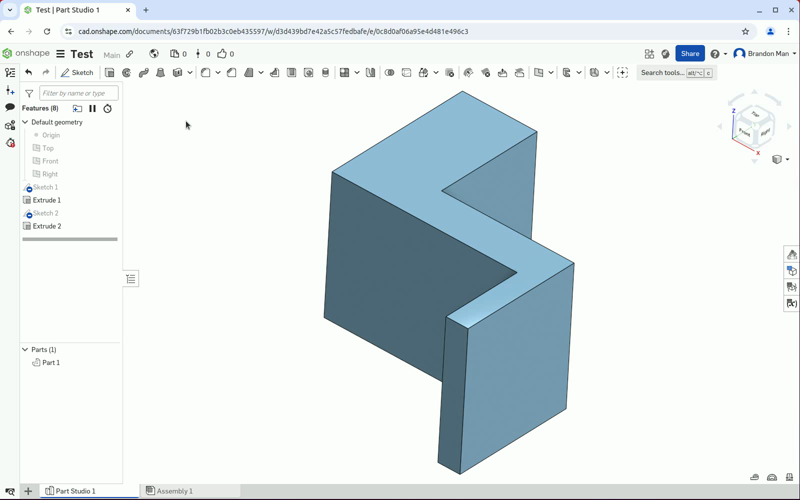
key(down, 2)
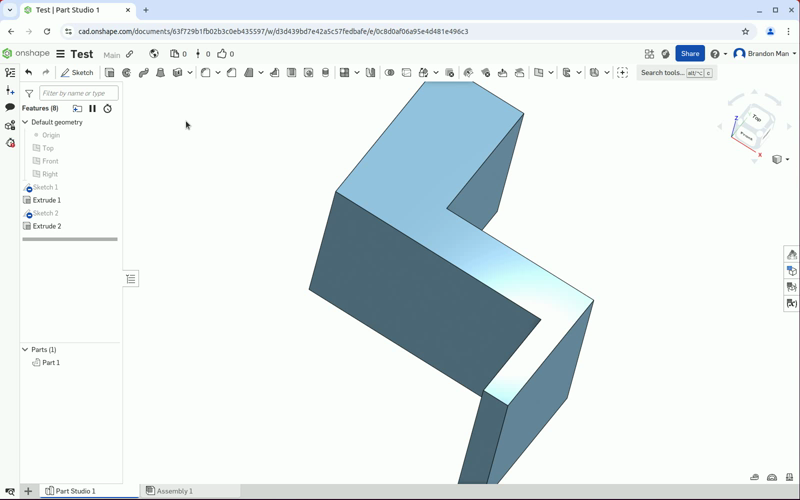
key(up, 2)
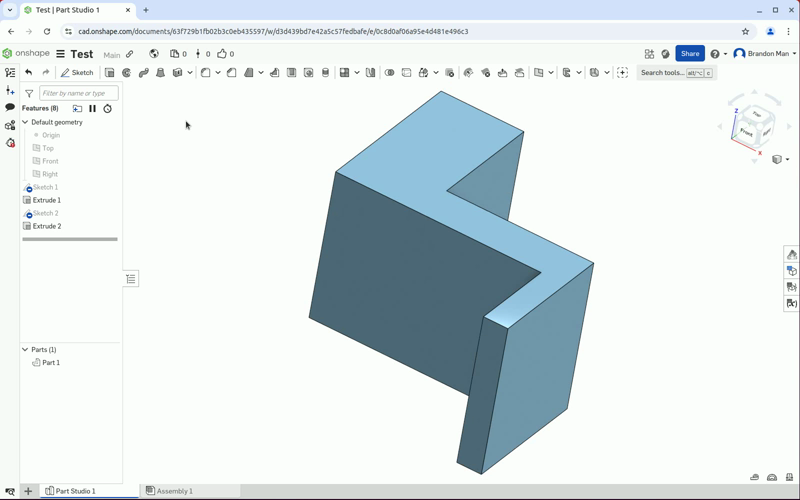
key(left, 2)
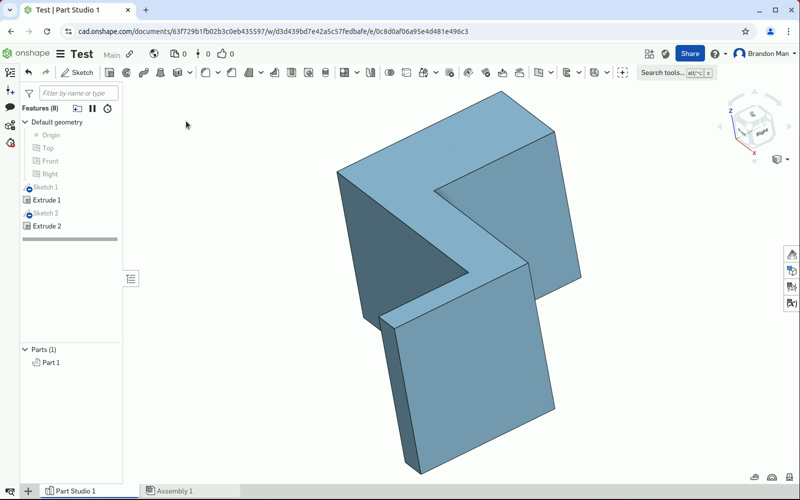
mouse_move(73, 189)
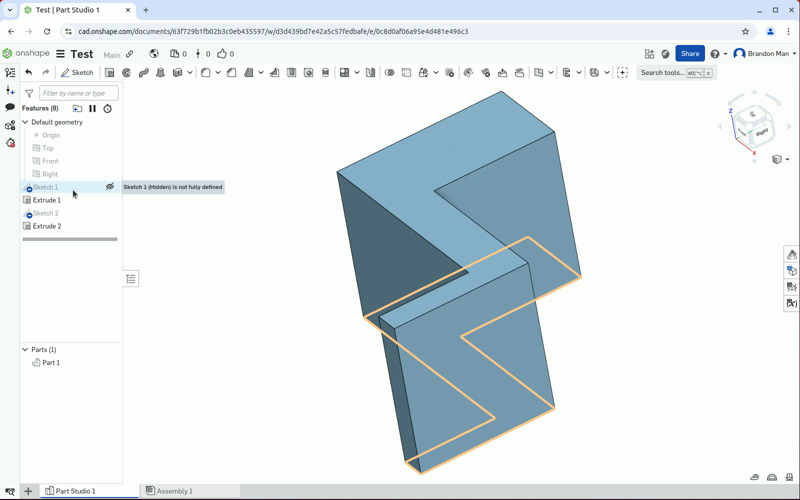
click(73, 189)